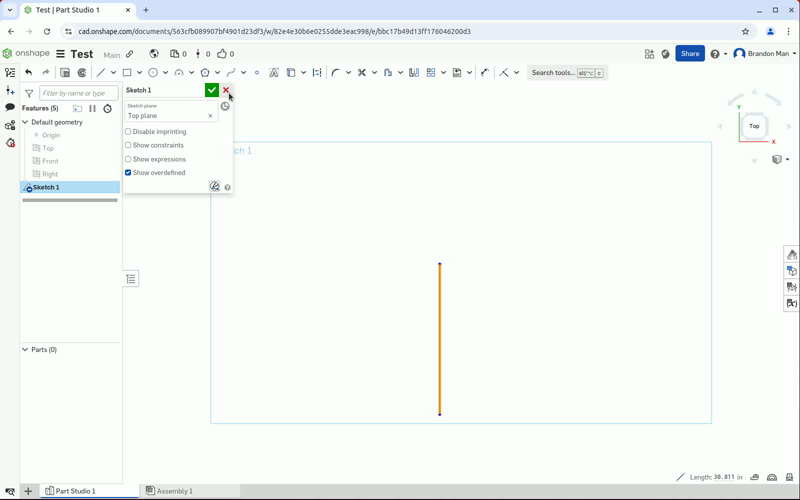
key(shift+h)
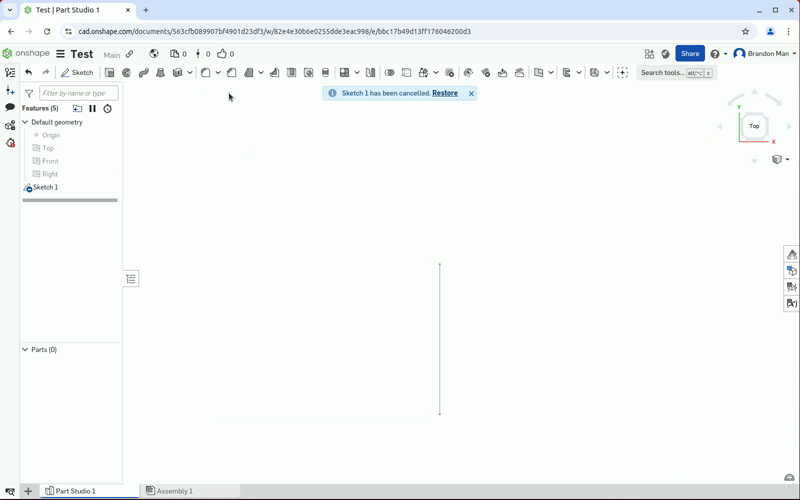
key(shift+s)
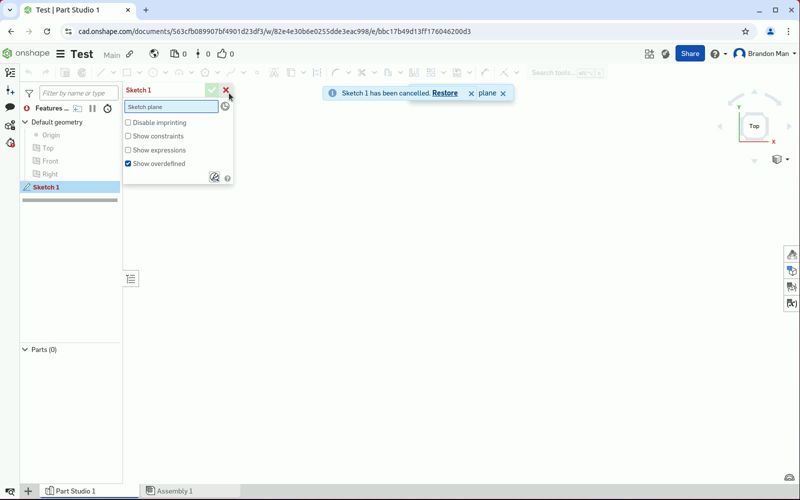
mouse_move(73, 150)
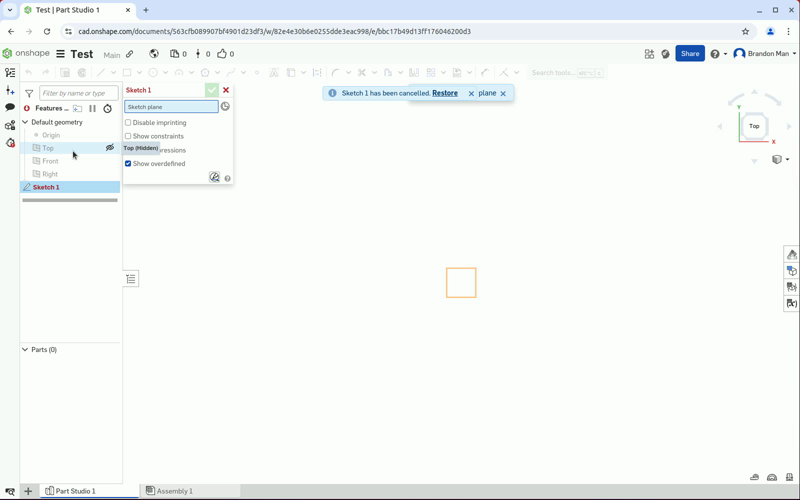
click(73, 150)
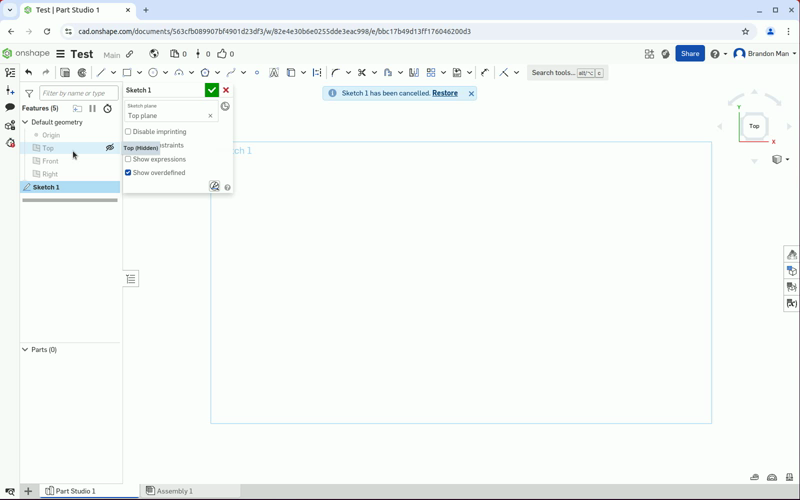
mouse_move(73, 352)
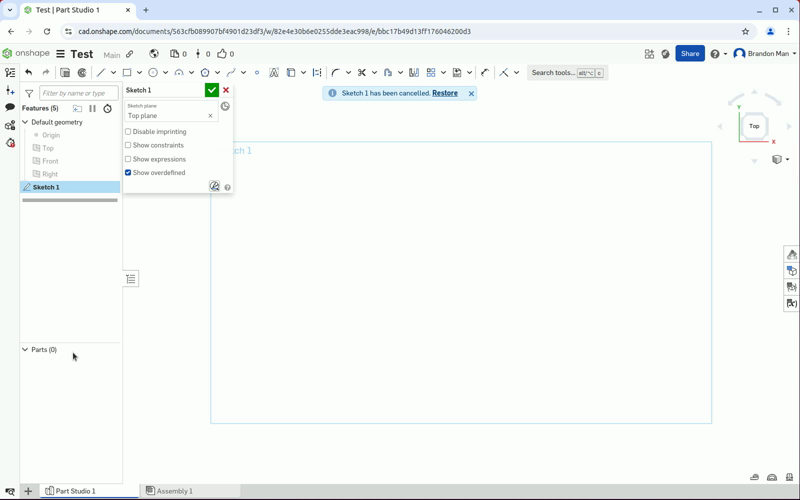
key(y)
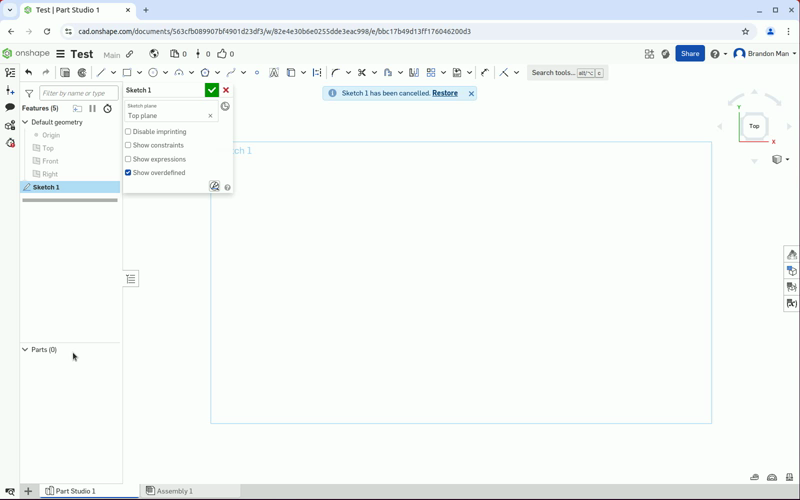
key(a)
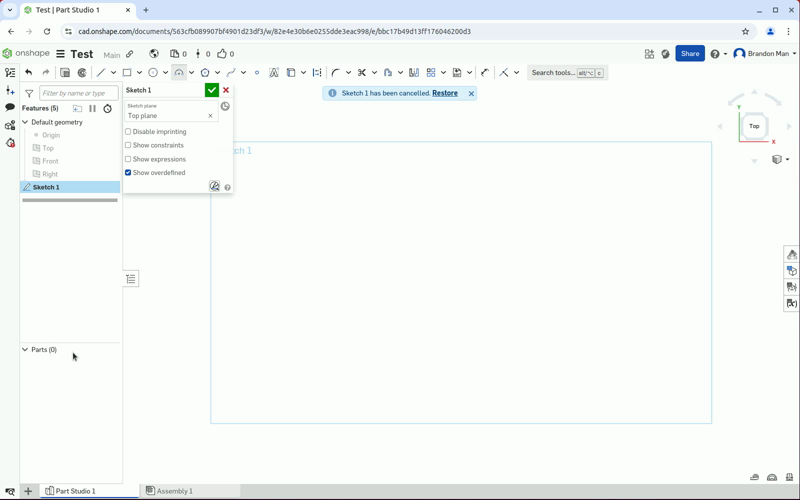
key_down(shift)
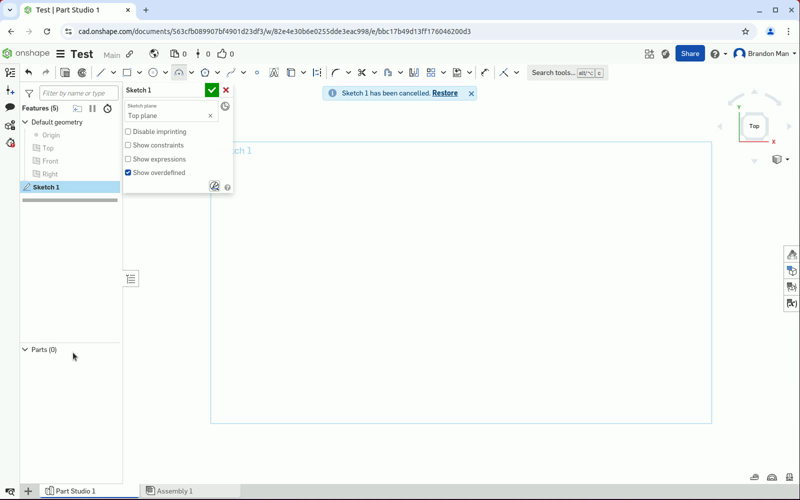
mouse_move(438, 375)
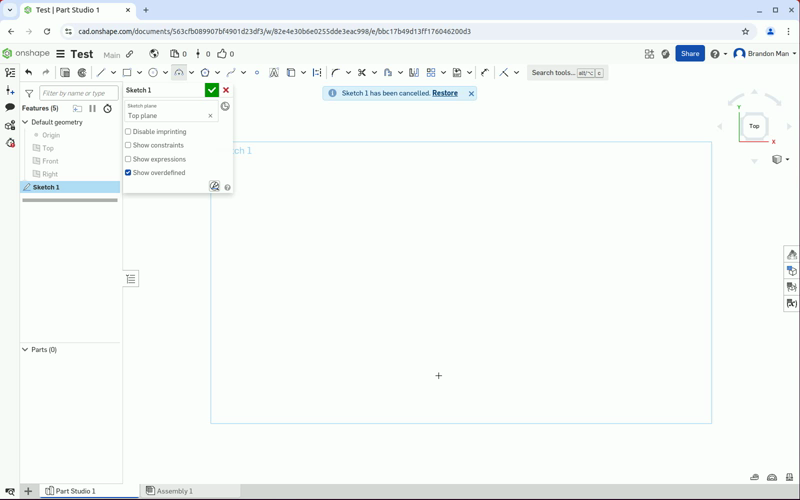
click(438, 375)
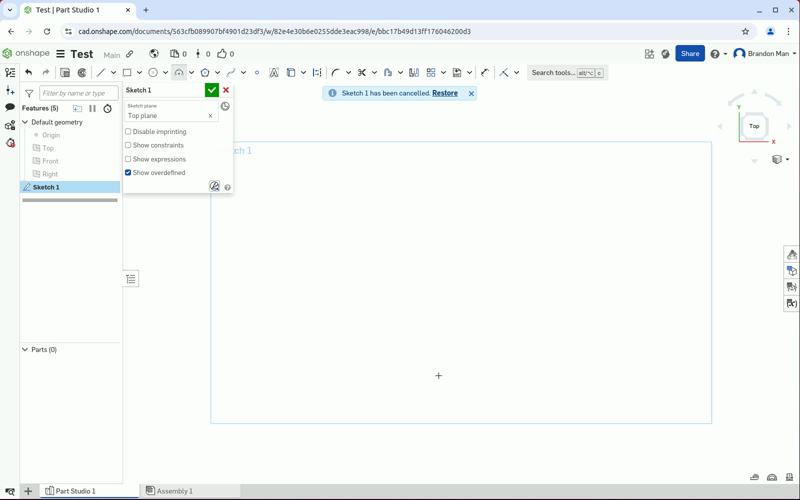
key_up(shift)
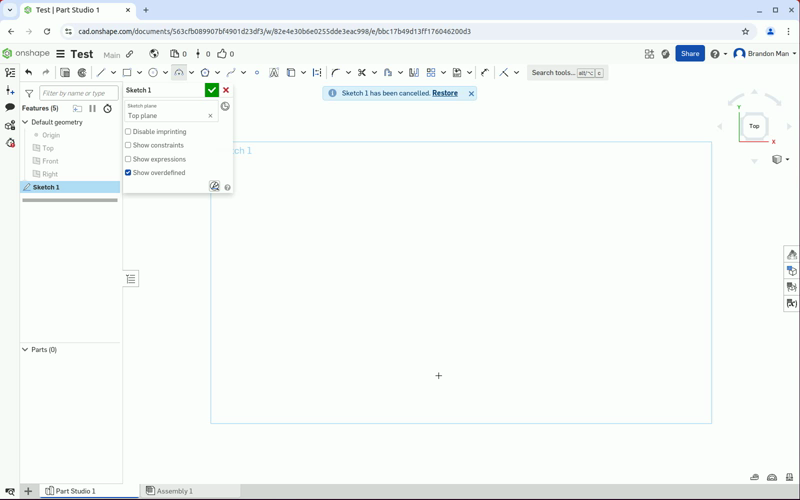
key_down(shift)
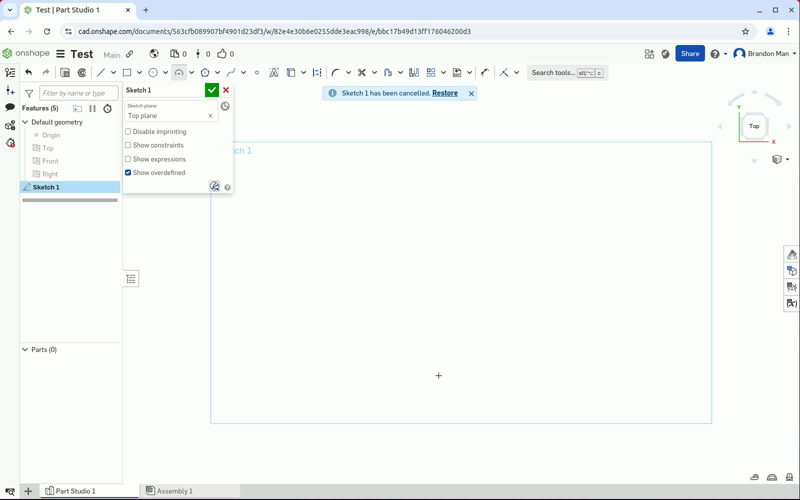
mouse_move(481, 375)
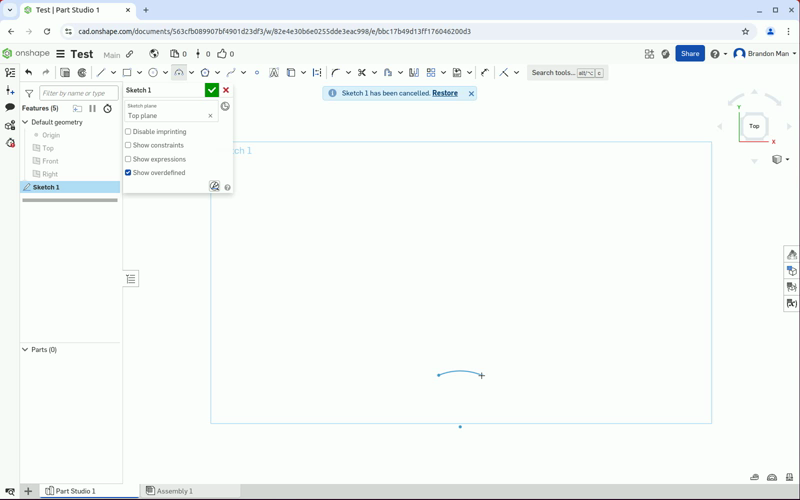
click(481, 375)
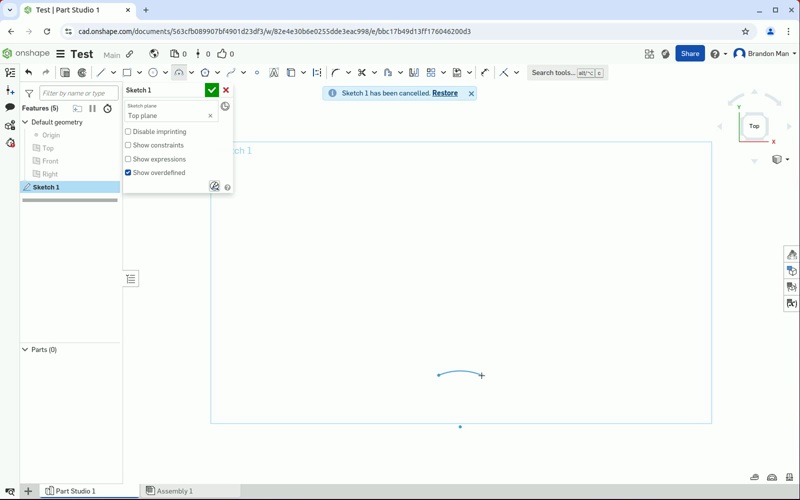
mouse_move(460, 192)
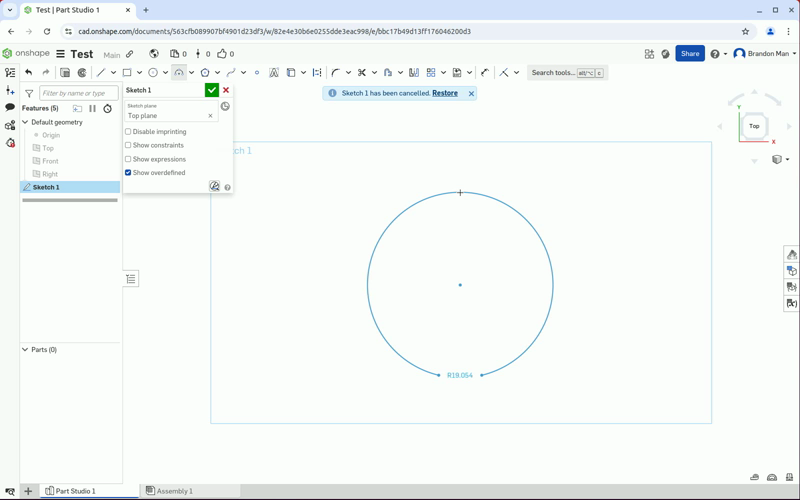
click(460, 192)
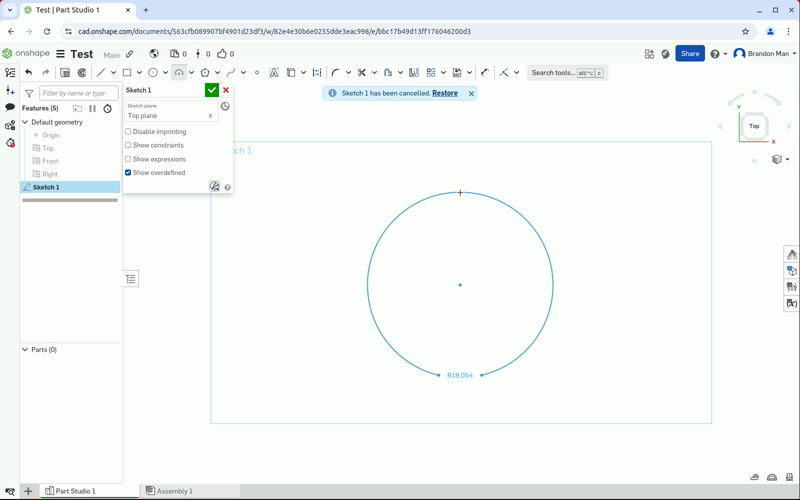
key_up(shift)
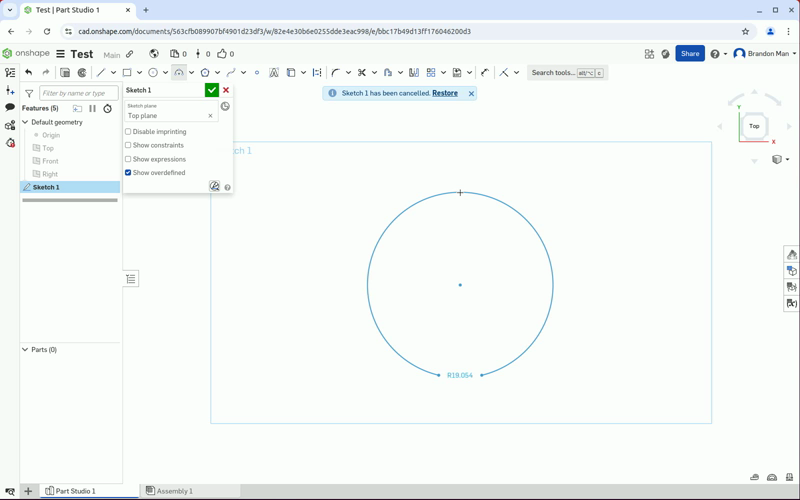
key(esc)
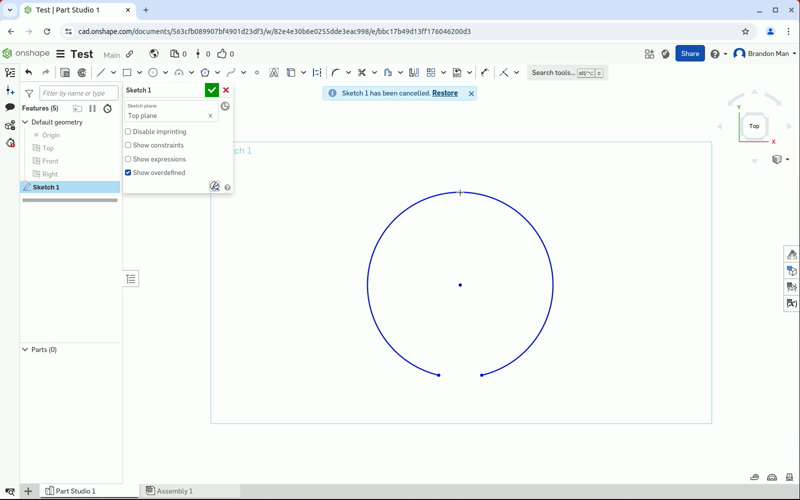
key(l)
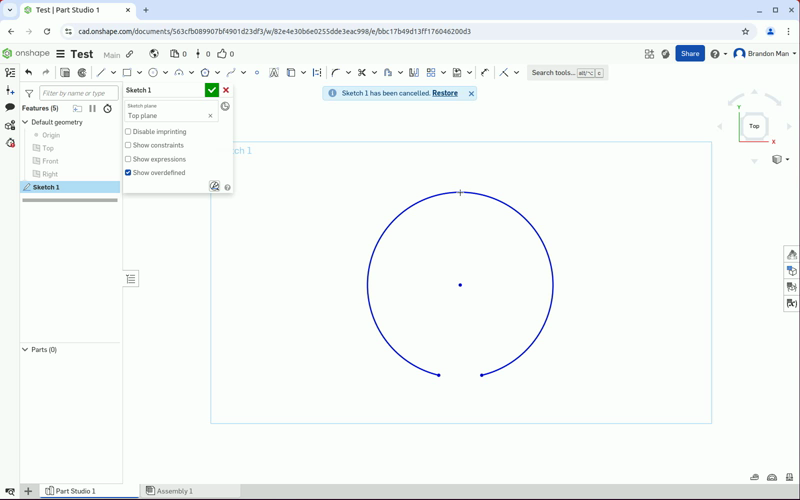
mouse_move(481, 375)
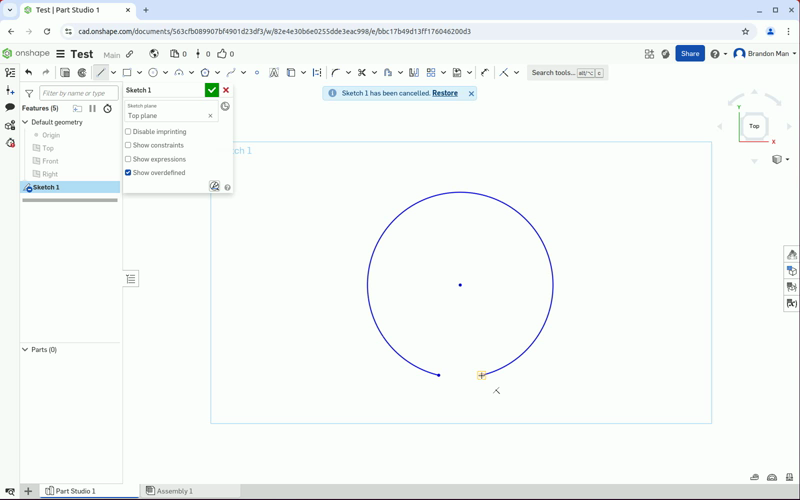
click(481, 375)
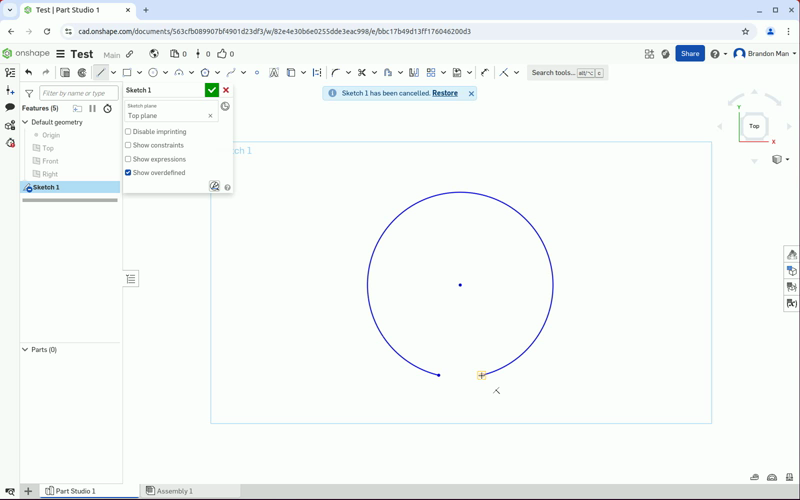
key_down(shift)
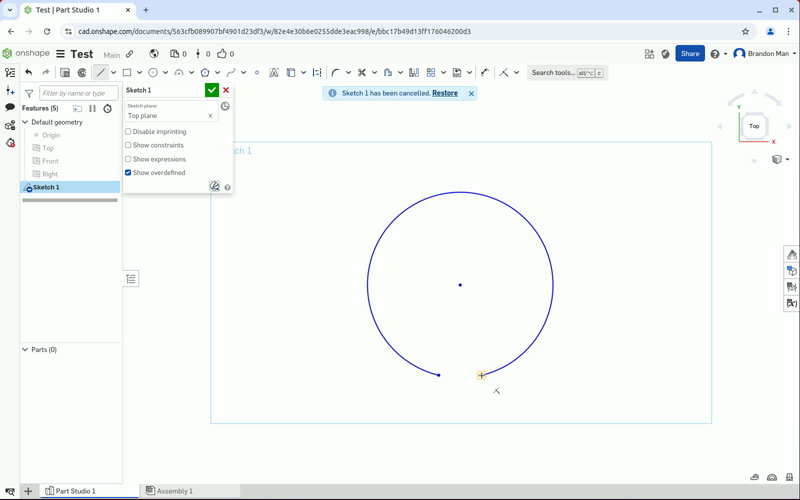
mouse_move(481, 303)
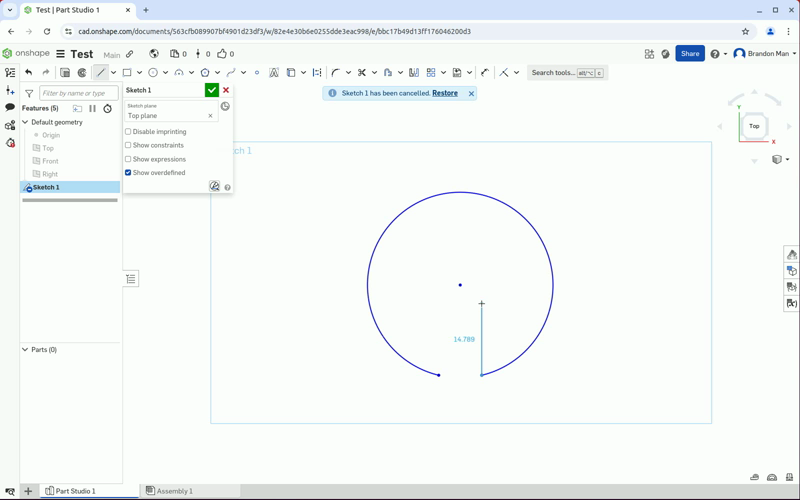
click(481, 303)
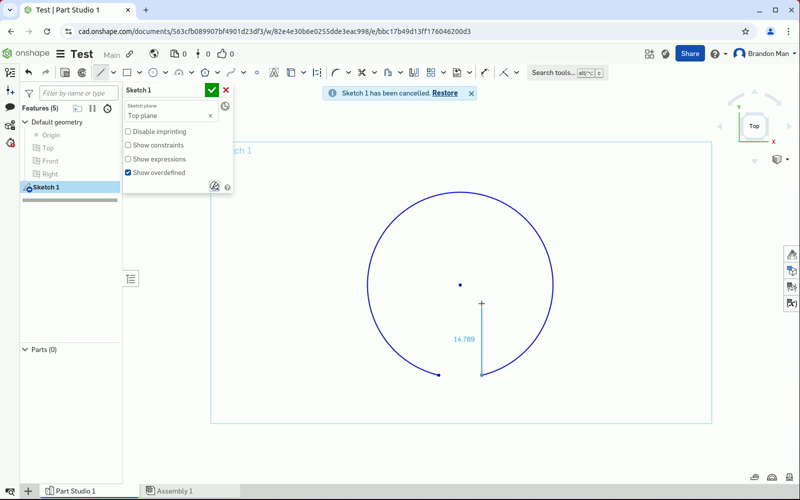
key_up(shift)
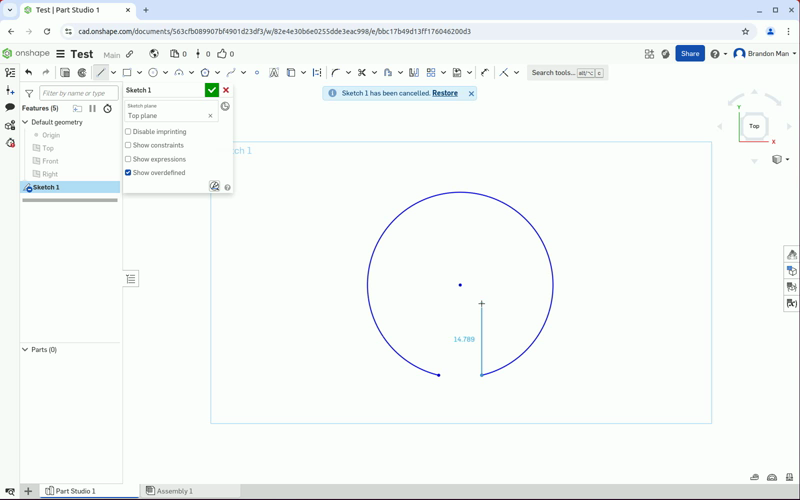
key(esc)
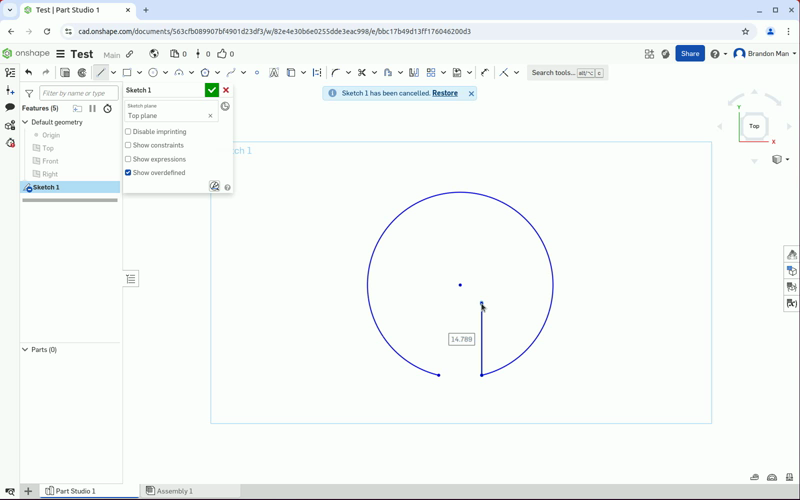
key(a)
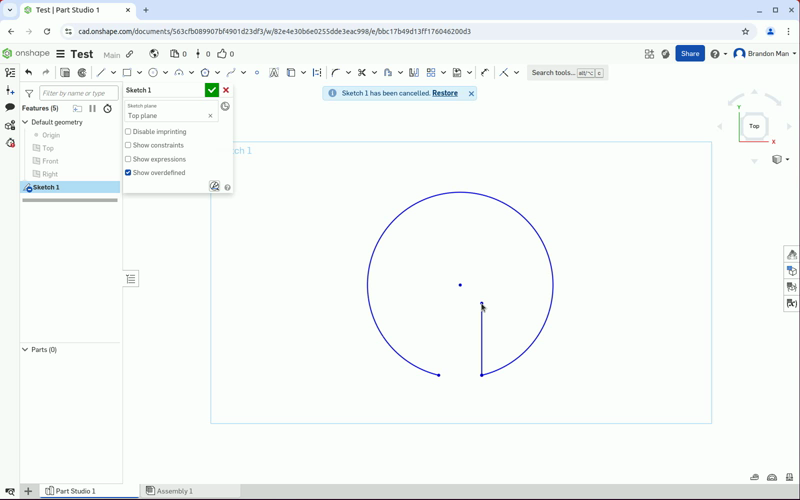
mouse_move(481, 303)
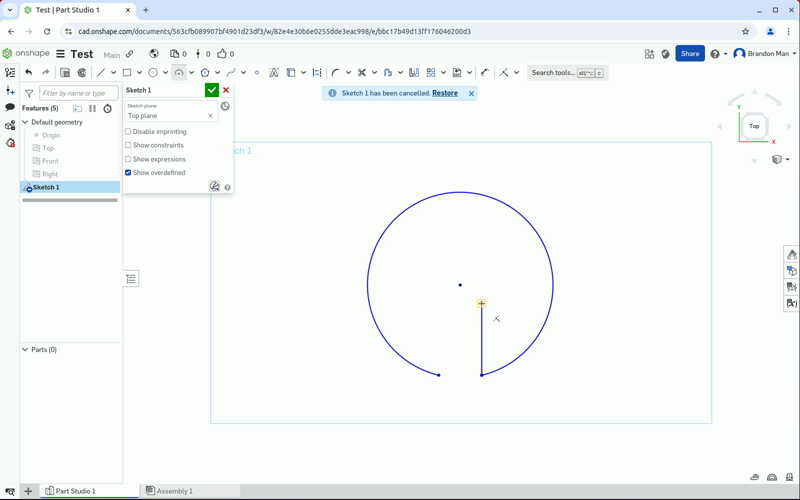
click(481, 303)
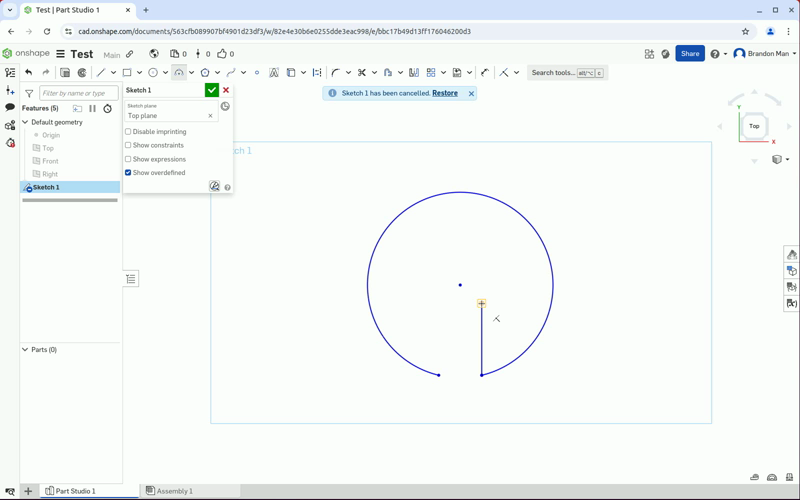
key_down(shift)
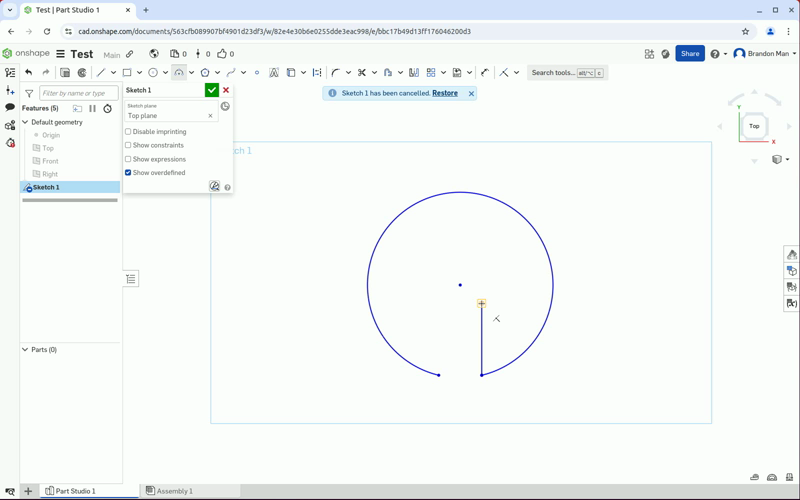
mouse_move(438, 303)
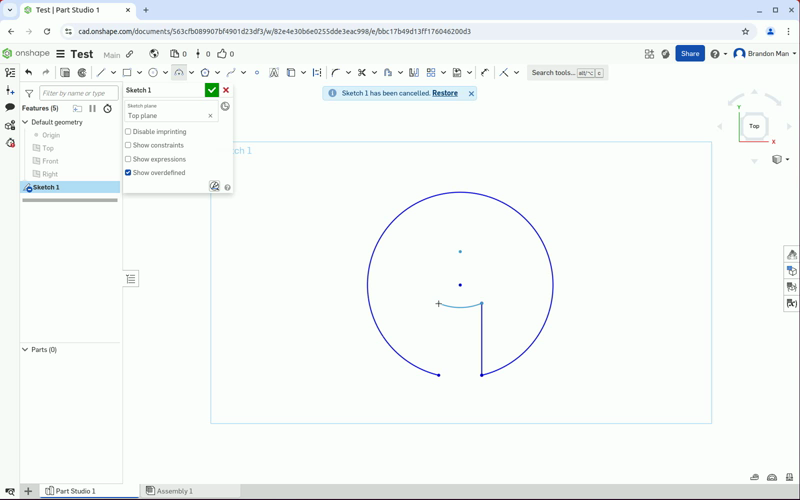
click(438, 303)
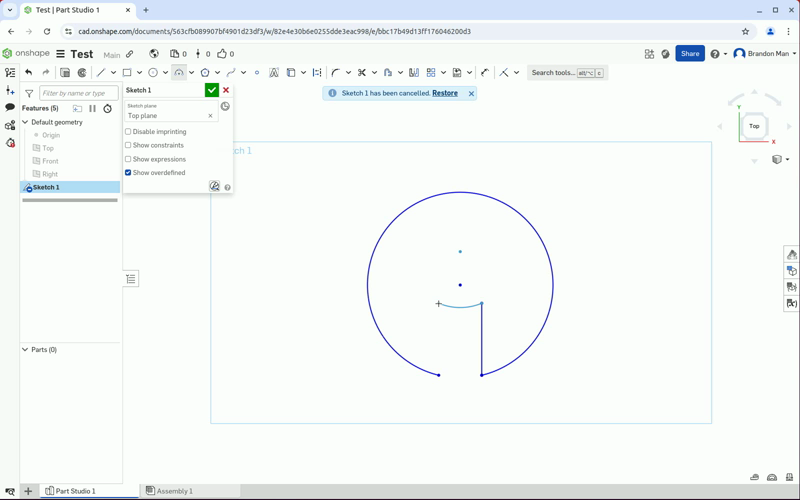
mouse_move(460, 254)
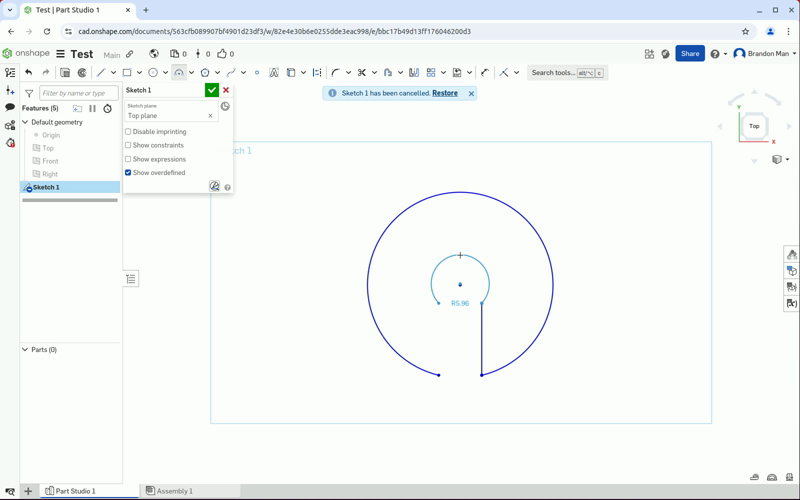
click(460, 254)
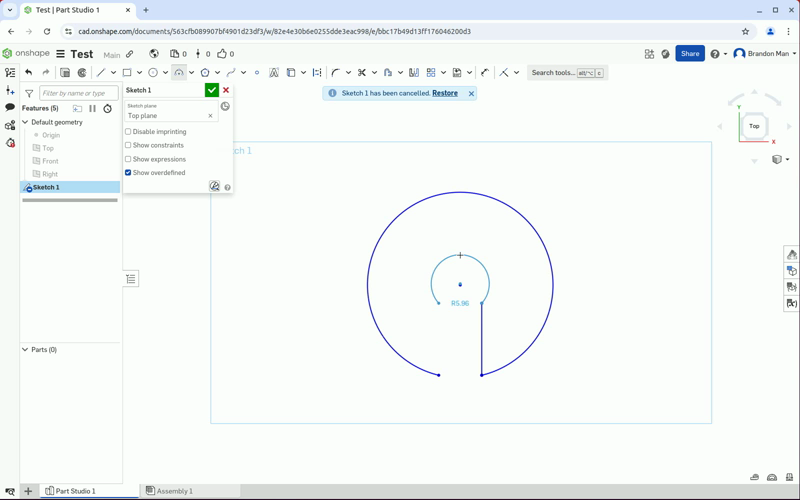
key_up(shift)
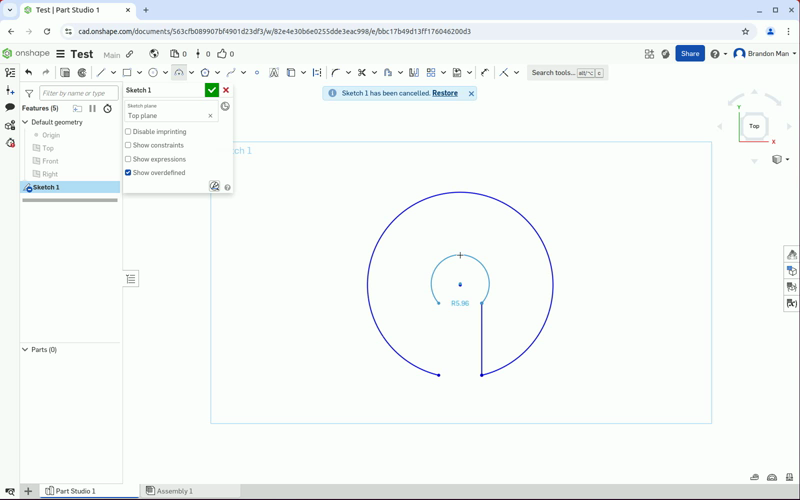
key(esc)
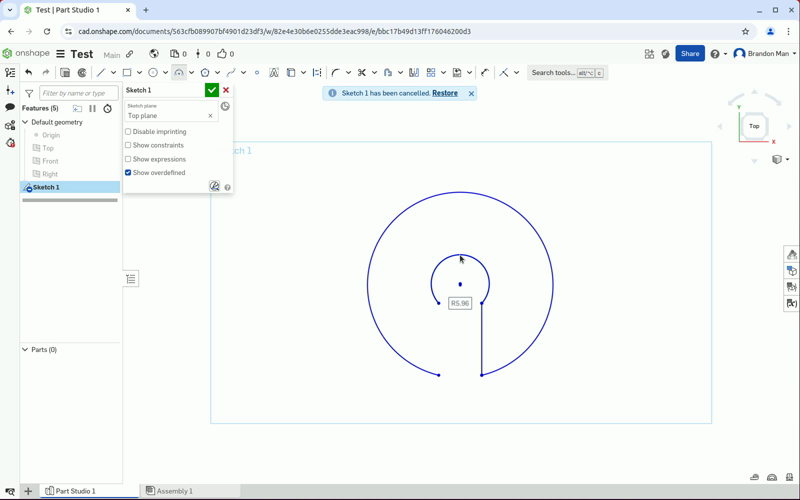
key(l)
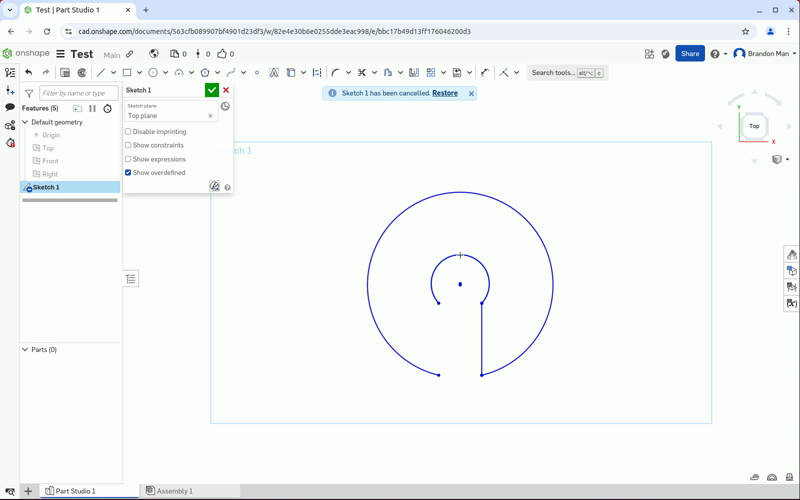
mouse_move(438, 303)
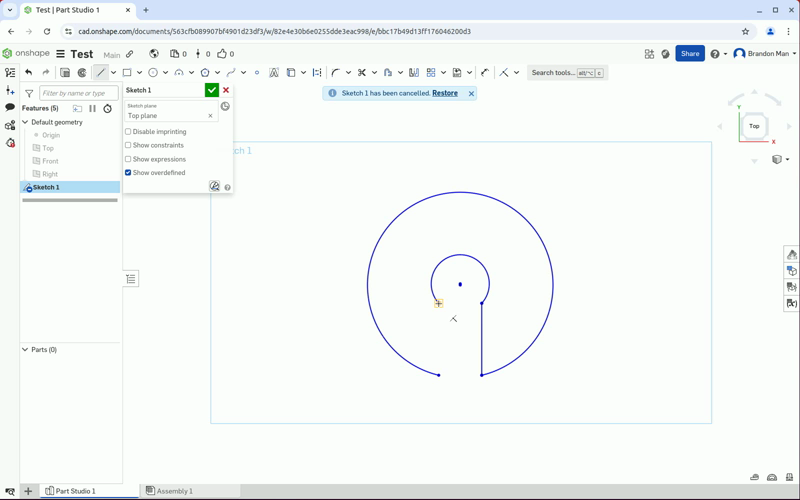
click(438, 303)
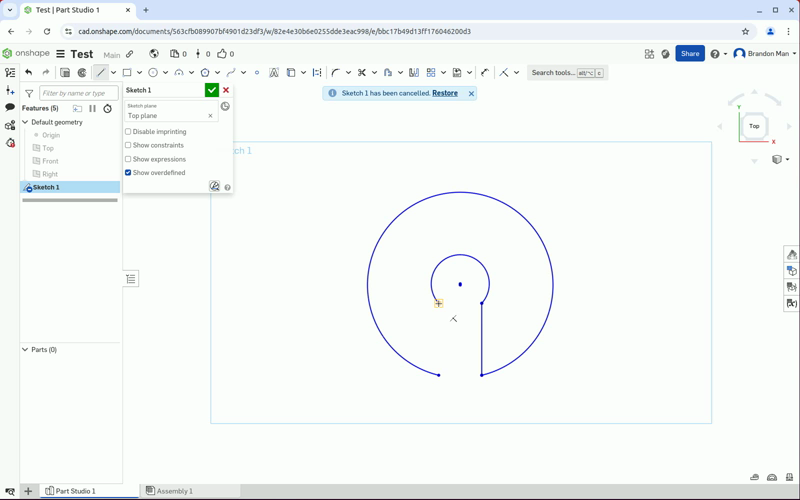
key_down(shift)
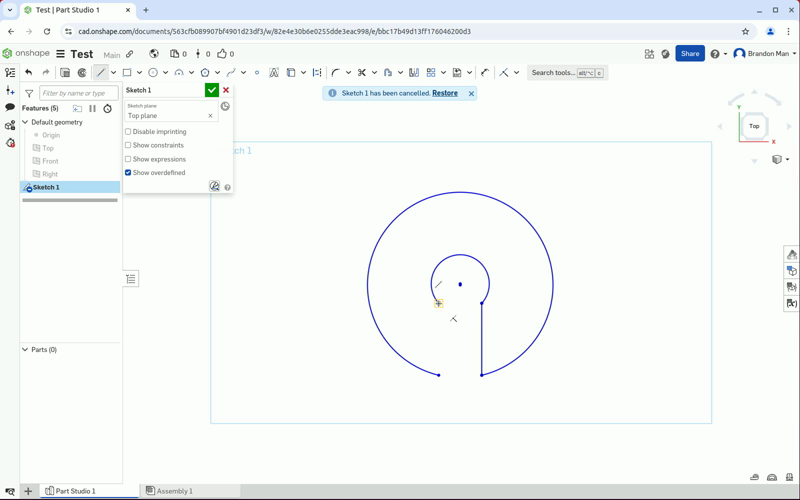
mouse_move(438, 375)
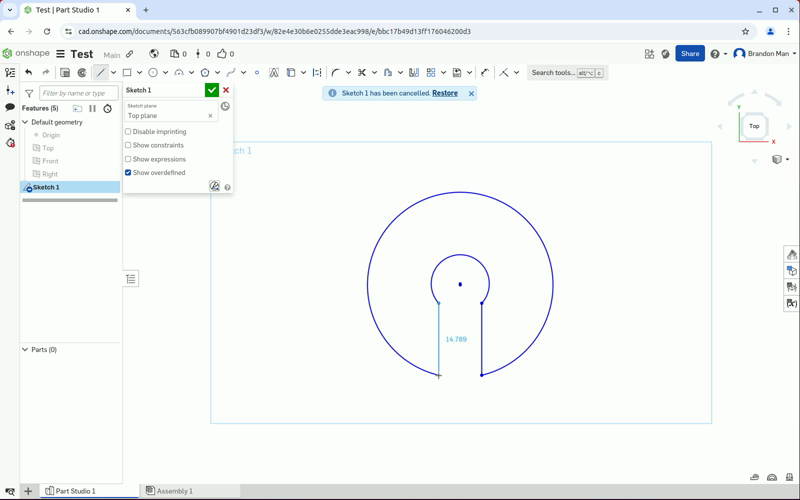
key_up(shift)
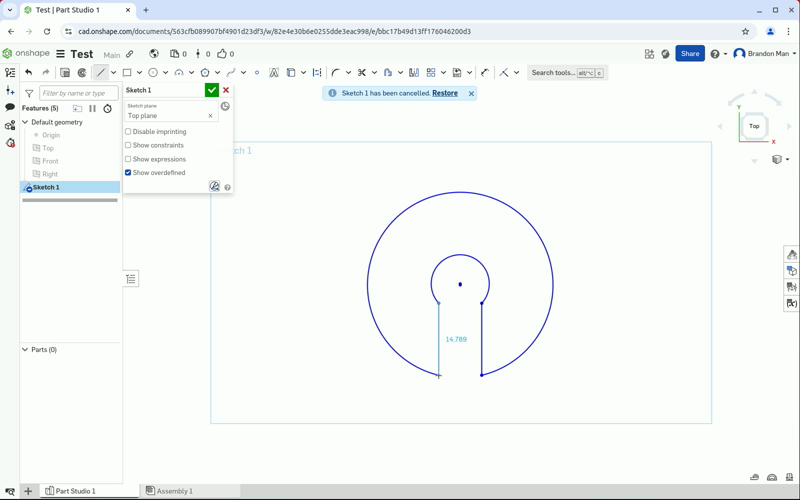
click(438, 375)
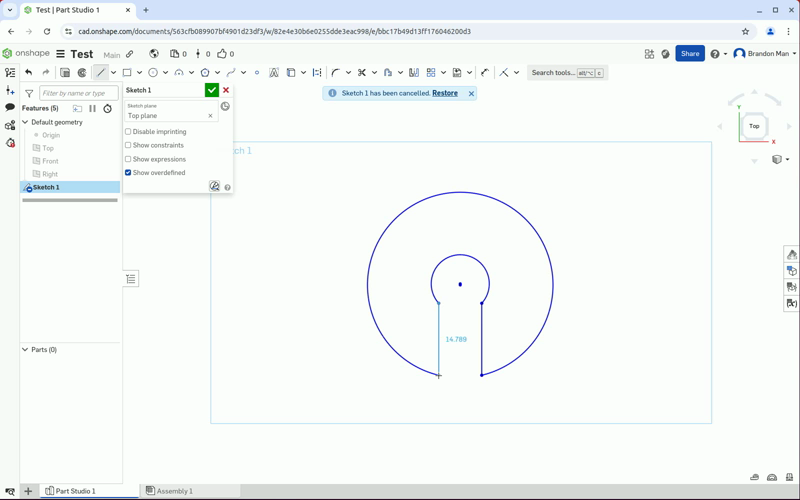
key(esc)
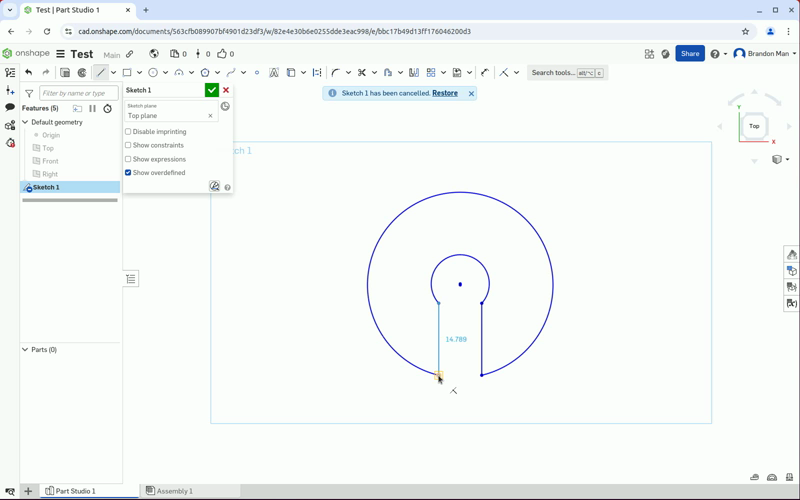
mouse_move(470, 209)
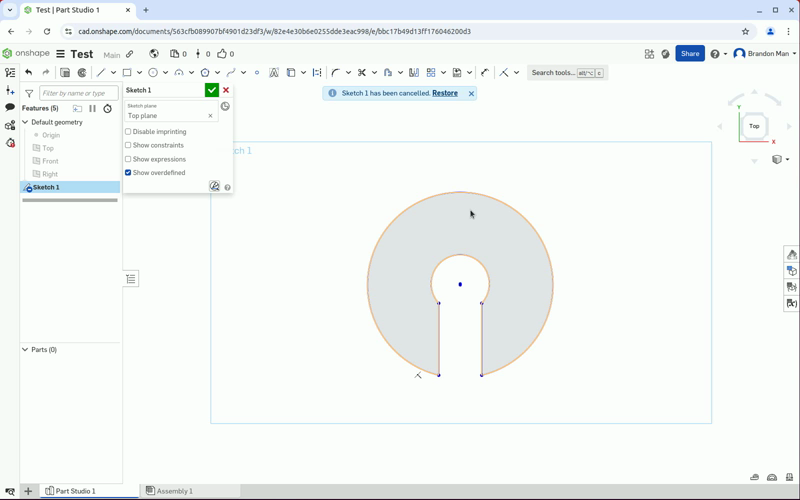
click(470, 209)
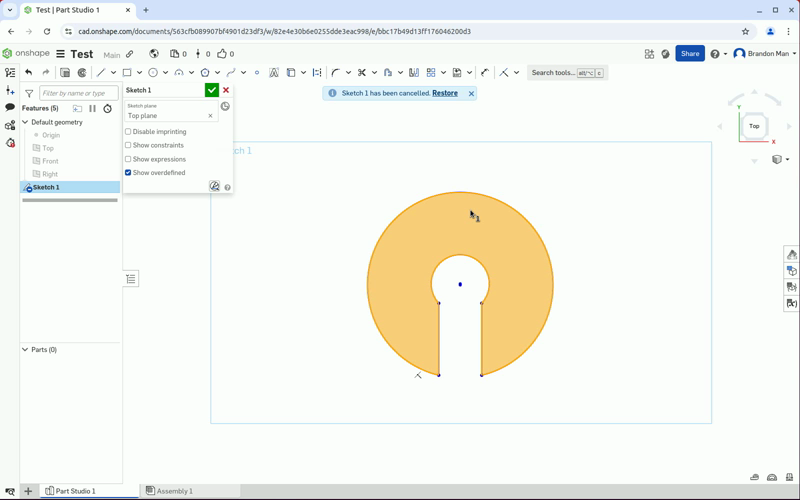
mouse_move(73, 352)
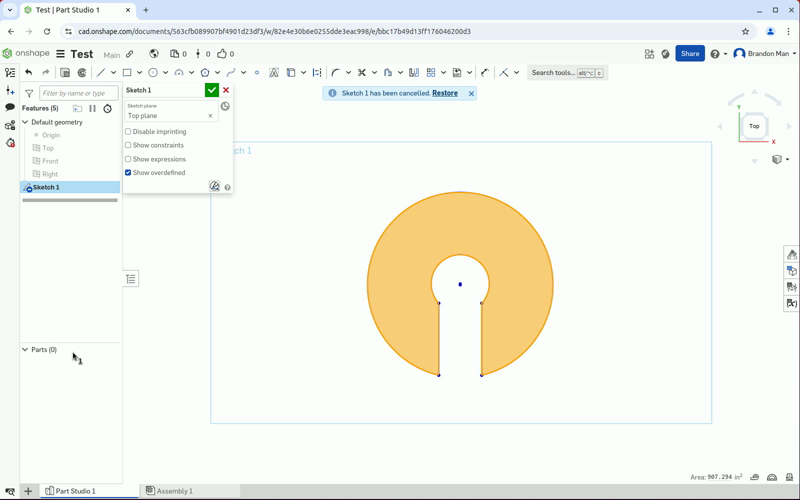
key(shift+y)
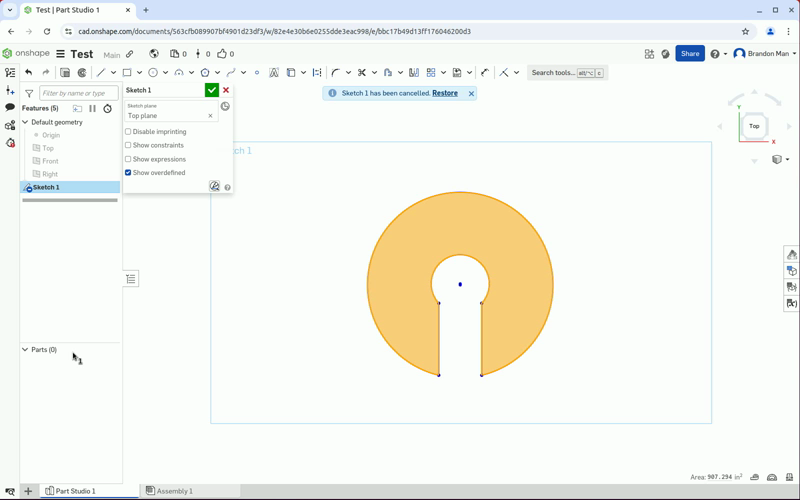
key(shift+e)
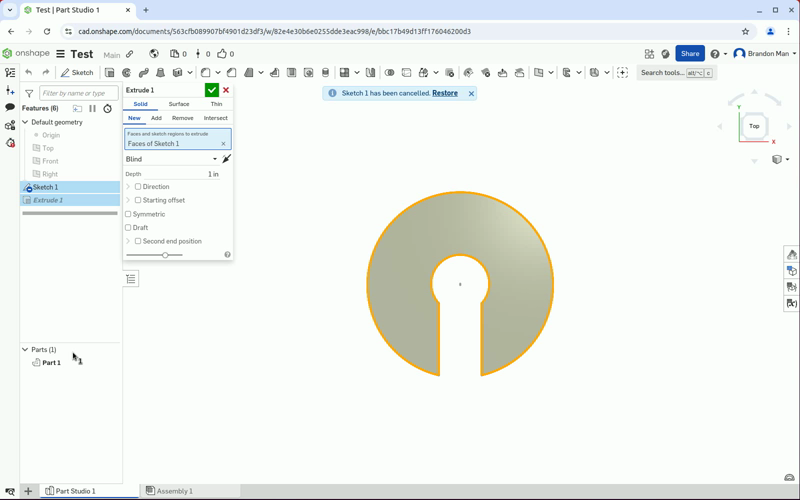
mouse_move(143, 106)
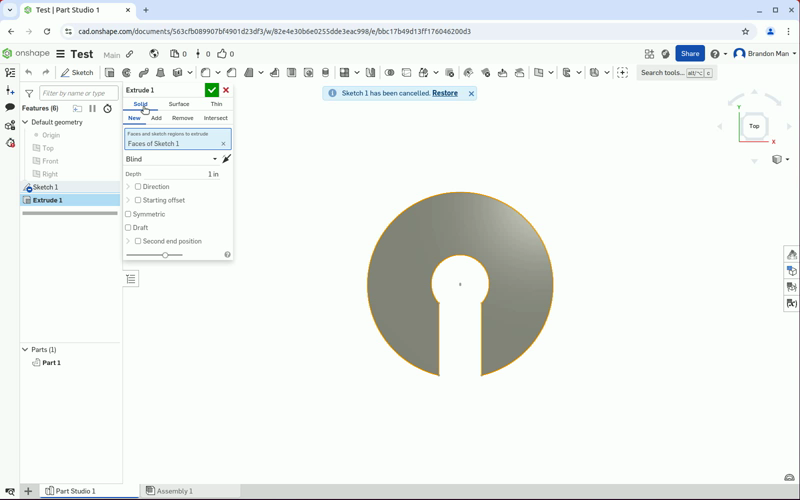
click(143, 106)
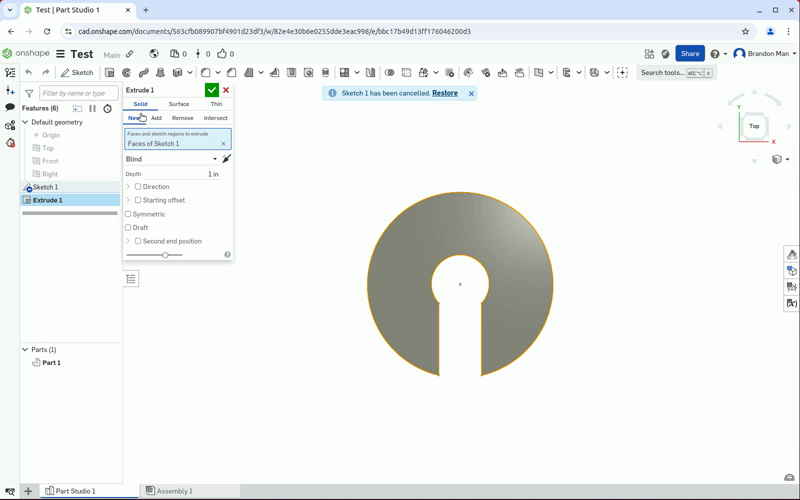
mouse_move(137, 120)
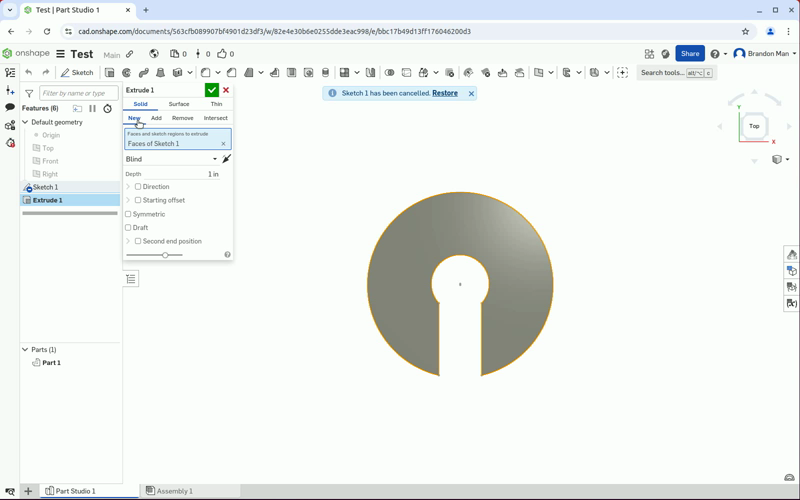
click(137, 120)
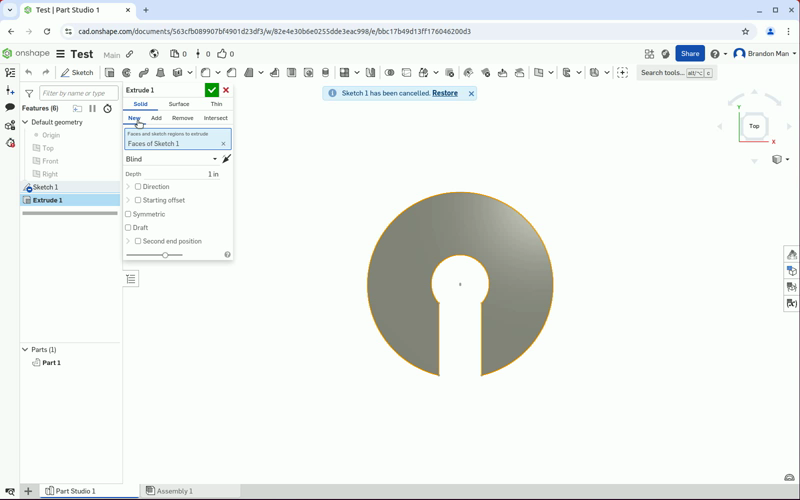
key(tab, 4)
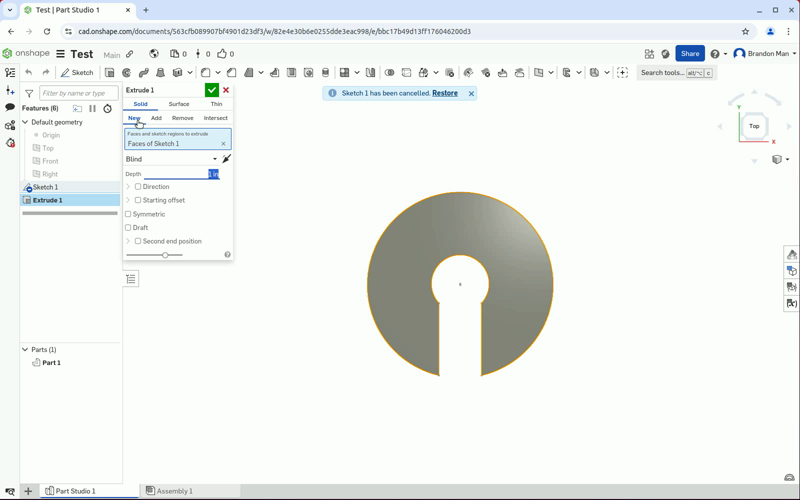
text(11.073)
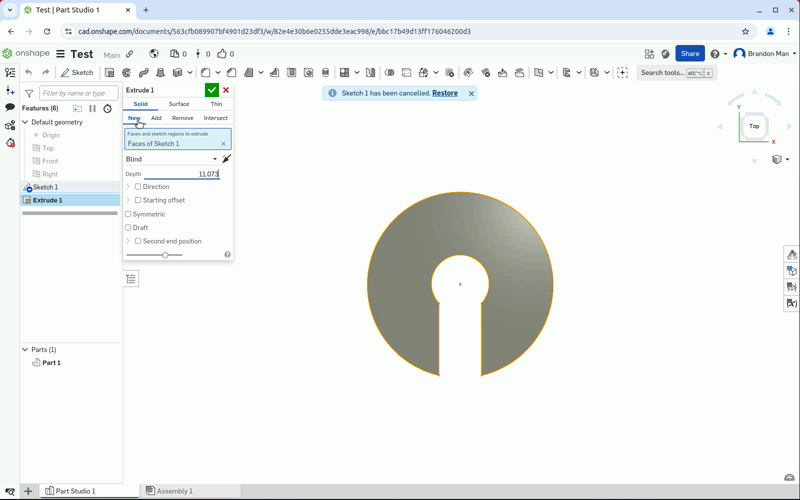
key(enter)
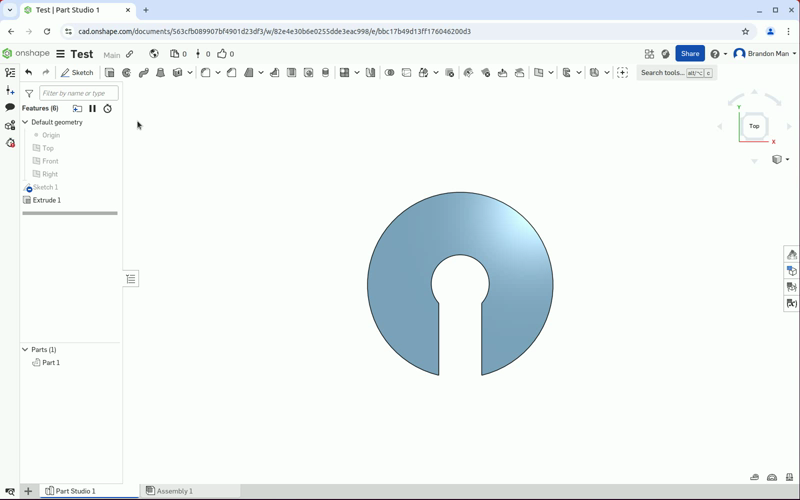
key(shift+h)
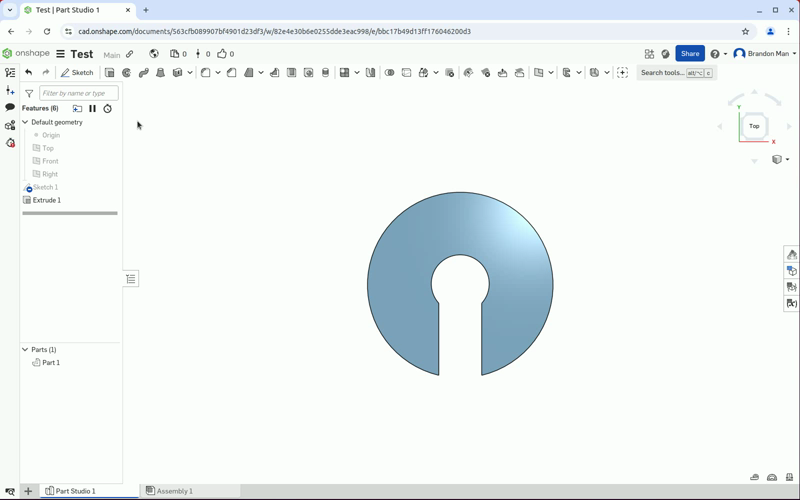
key(shift+h)
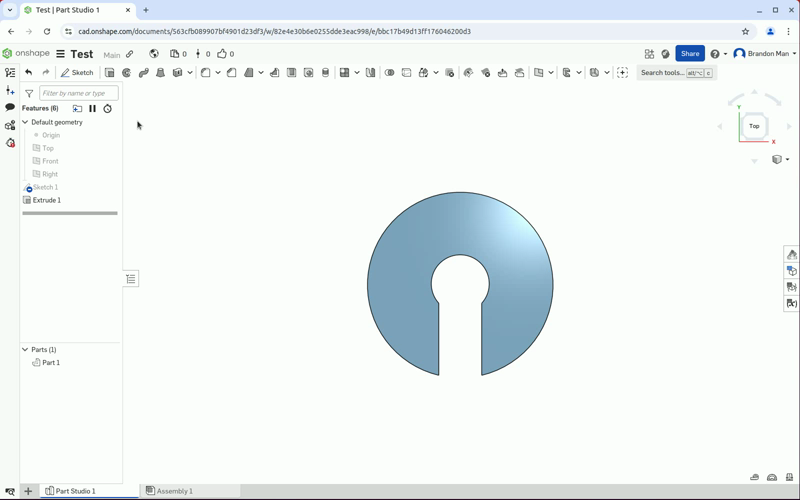
mouse_move(73, 189)
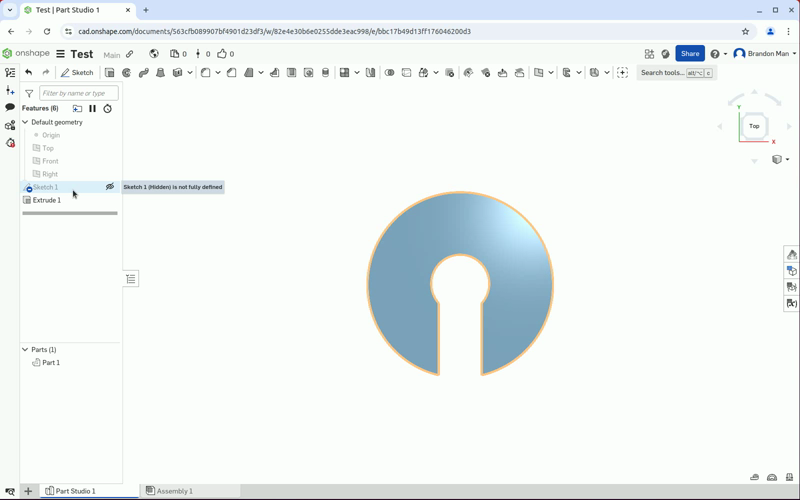
click(73, 189)
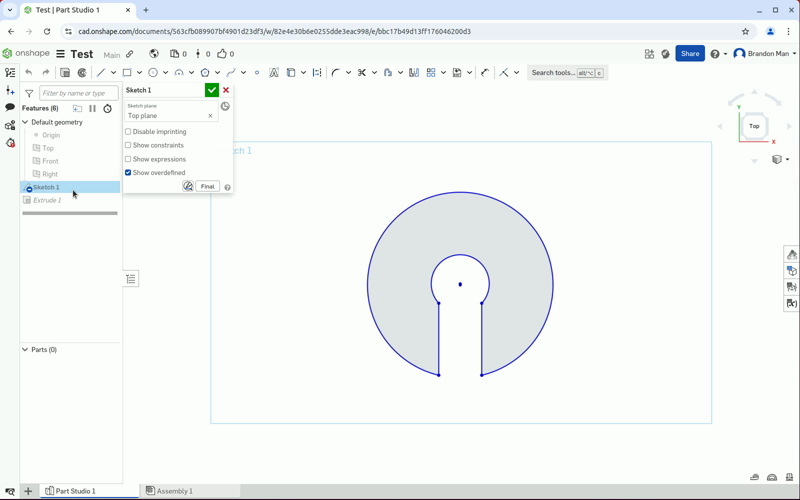
mouse_move(229, 92)
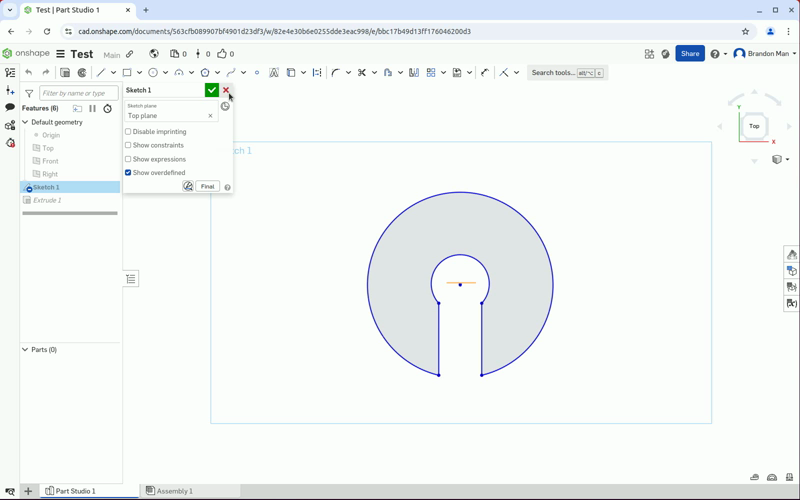
click(229, 92)
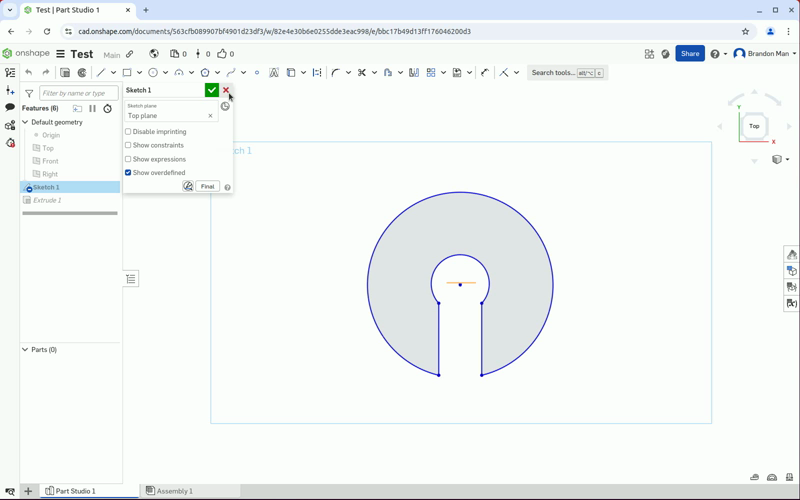
key(shift+s)
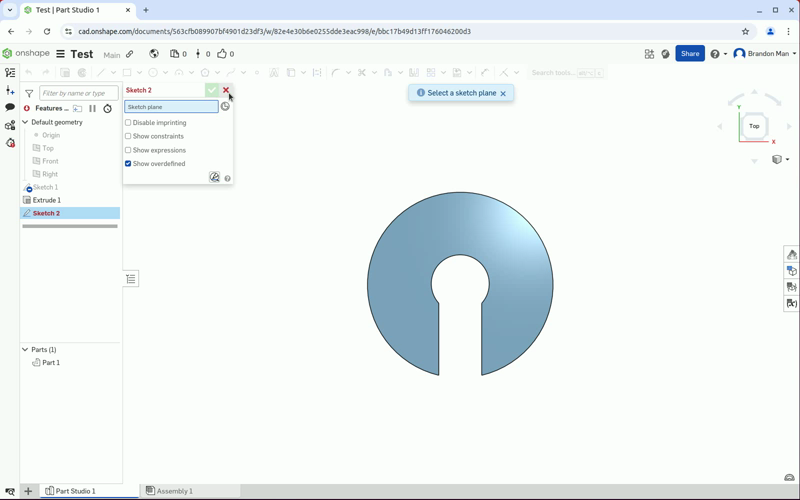
mouse_move(73, 150)
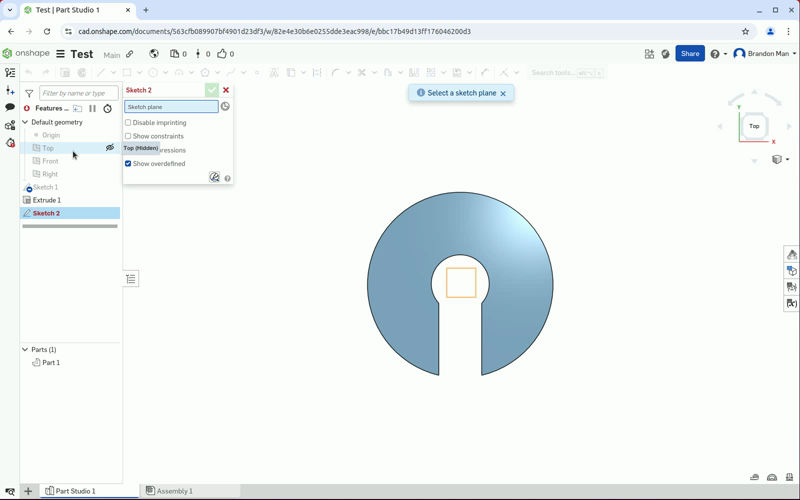
click(73, 150)
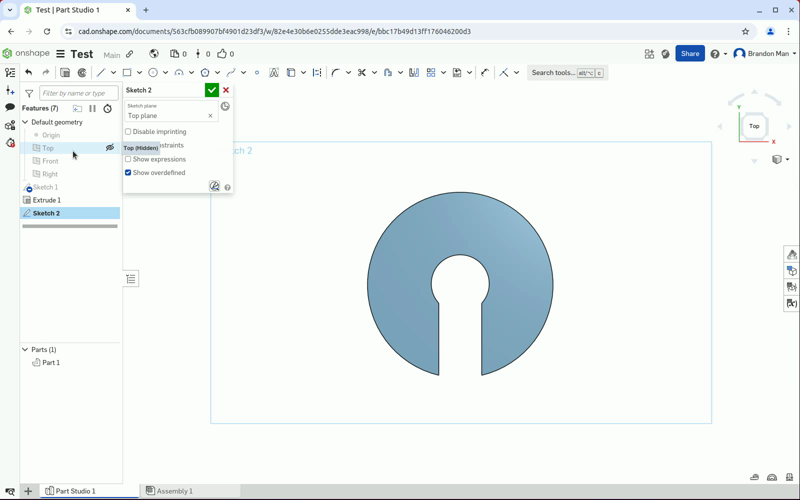
mouse_move(73, 352)
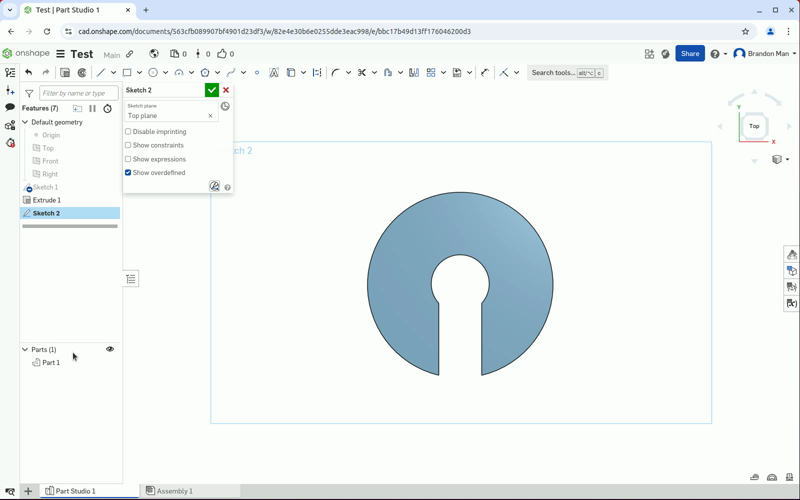
key(y)
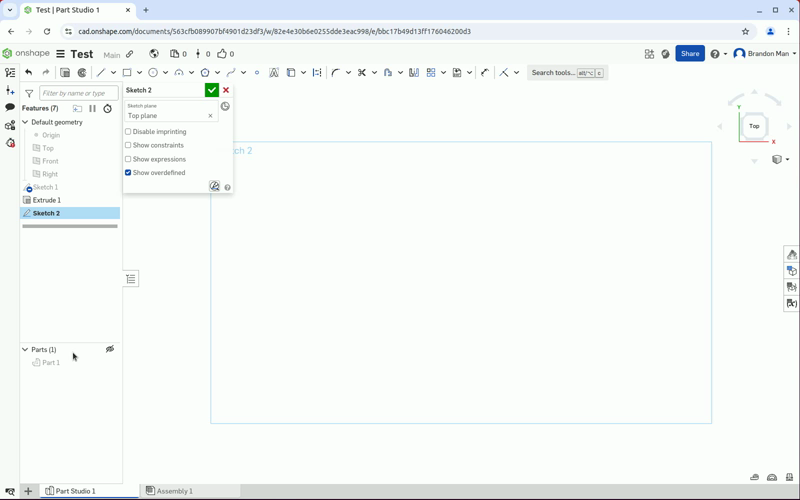
key(a)
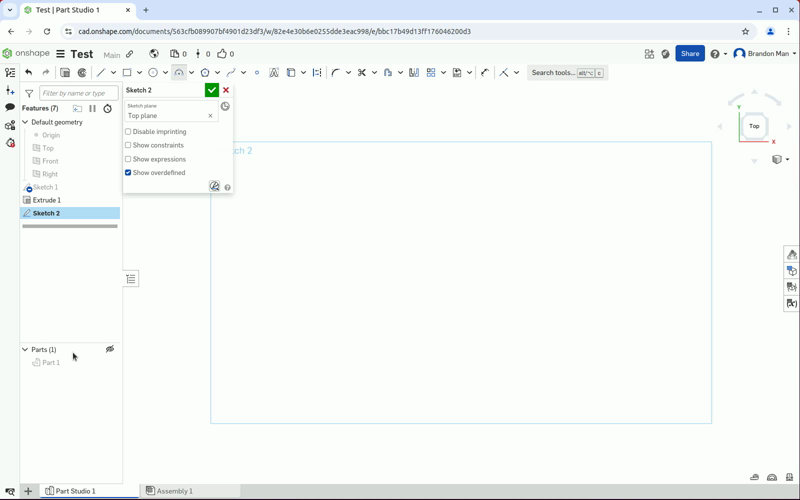
key_down(shift)
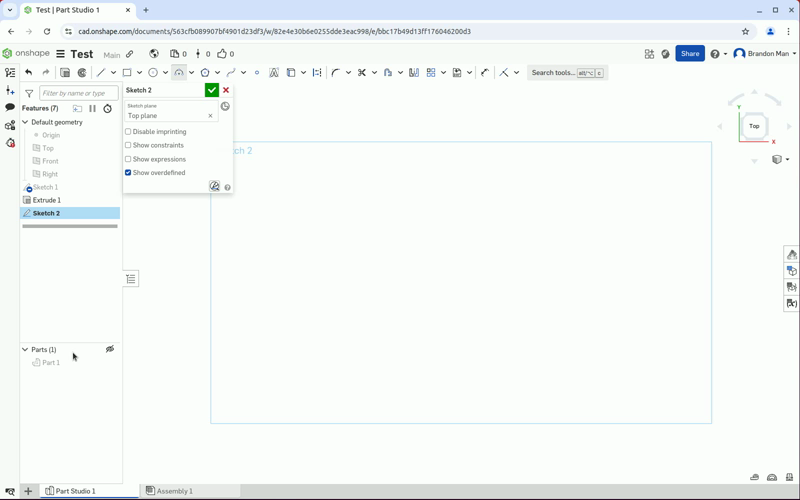
mouse_move(438, 393)
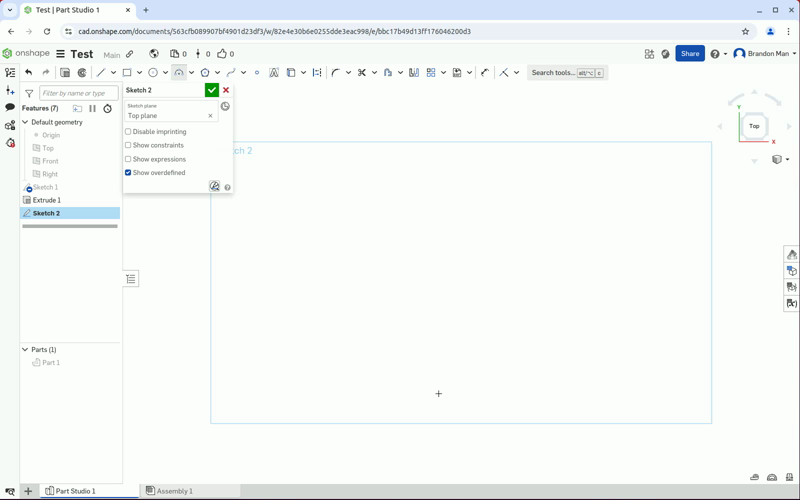
click(438, 393)
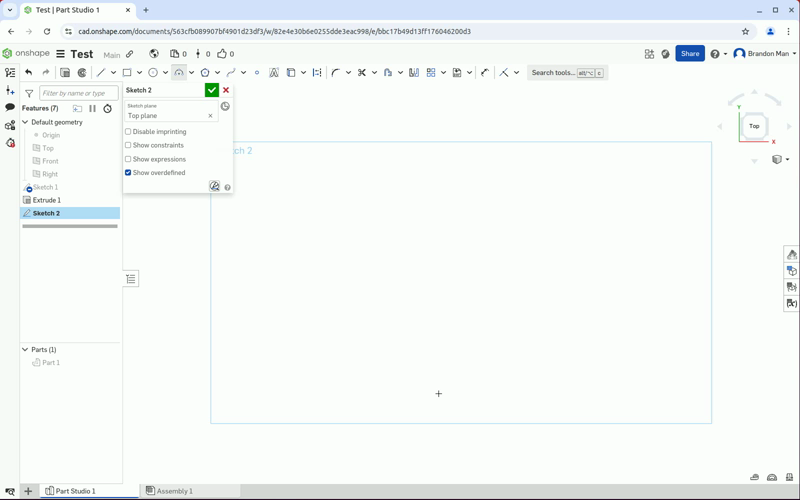
key_up(shift)
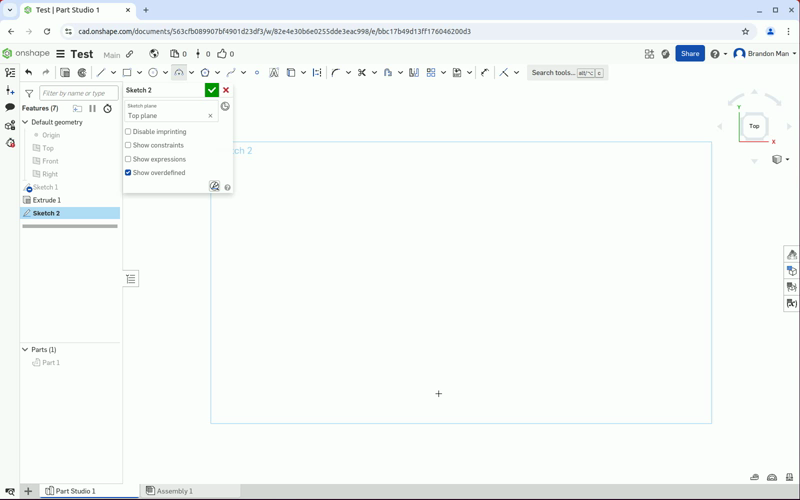
key_down(shift)
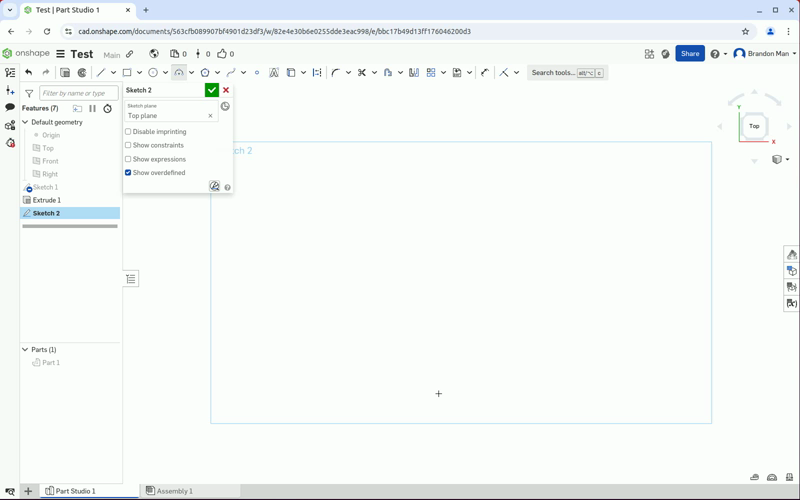
mouse_move(483, 393)
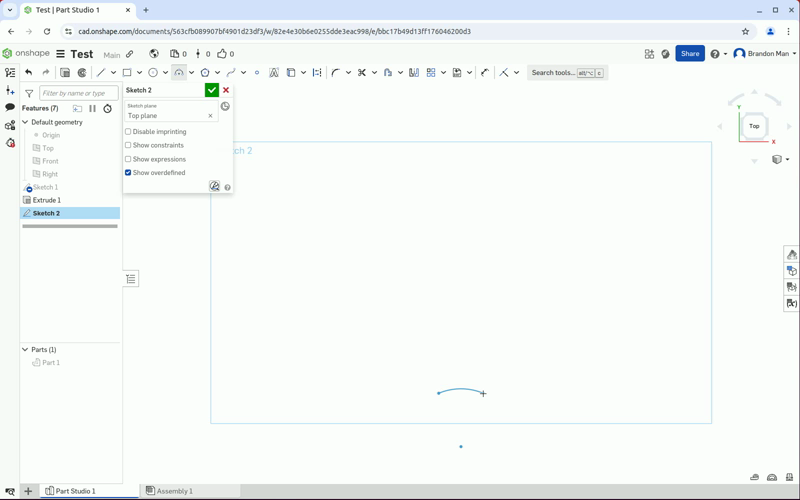
click(483, 393)
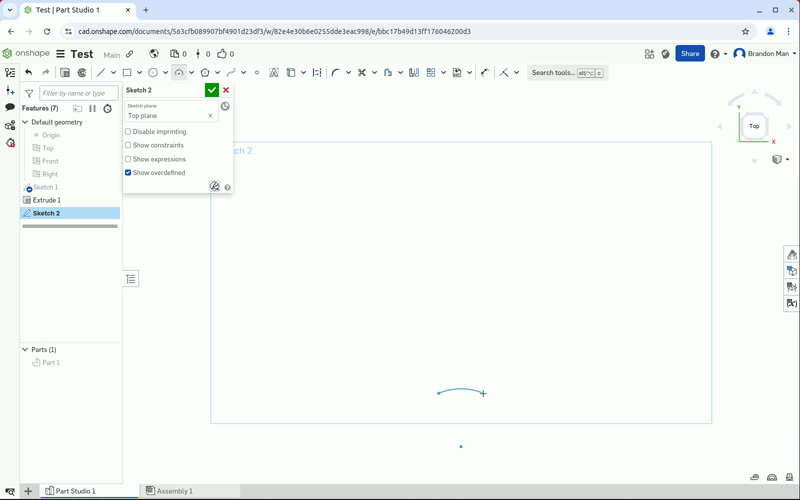
mouse_move(460, 168)
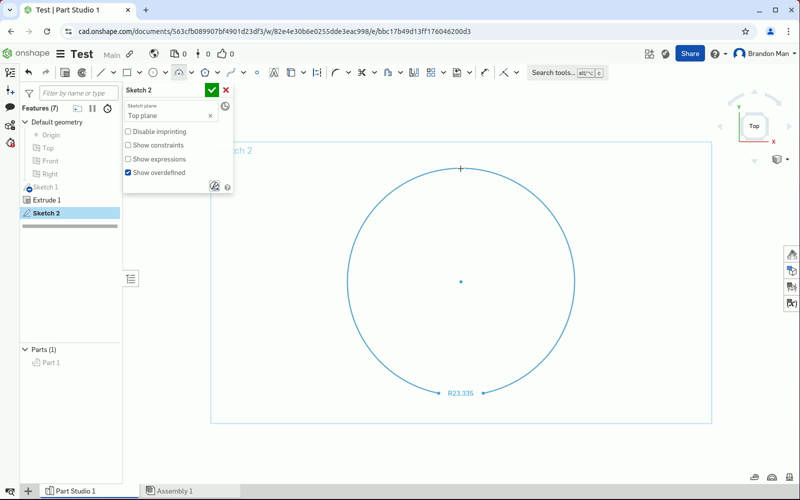
click(460, 168)
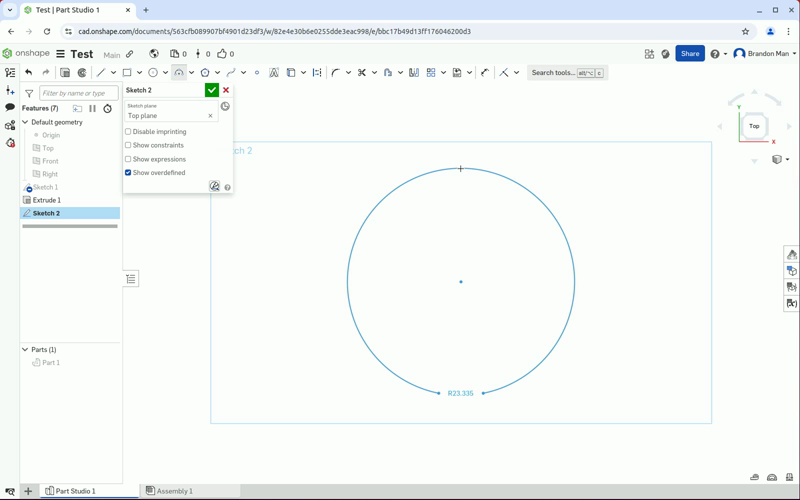
key_up(shift)
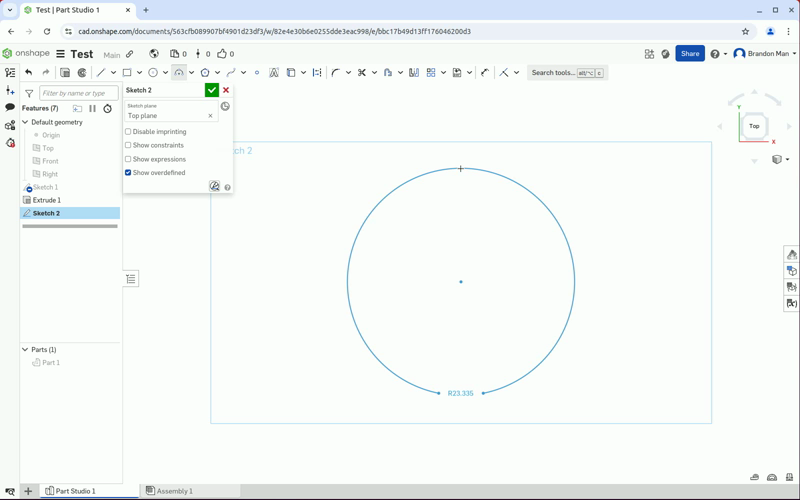
key(esc)
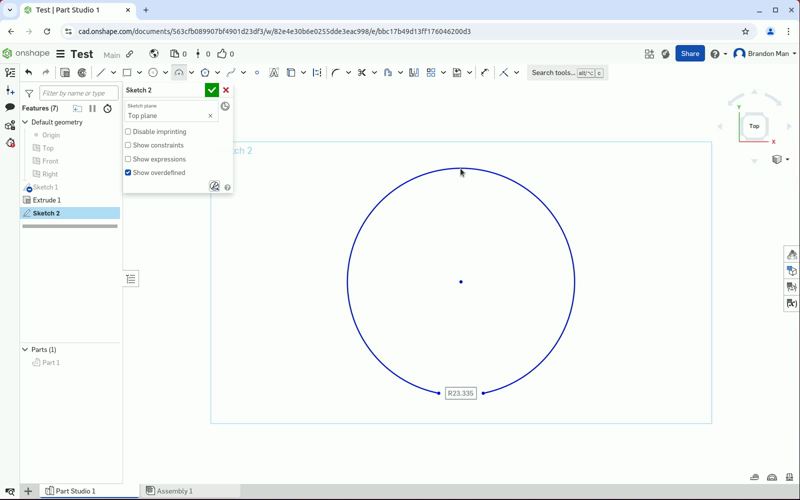
key(l)
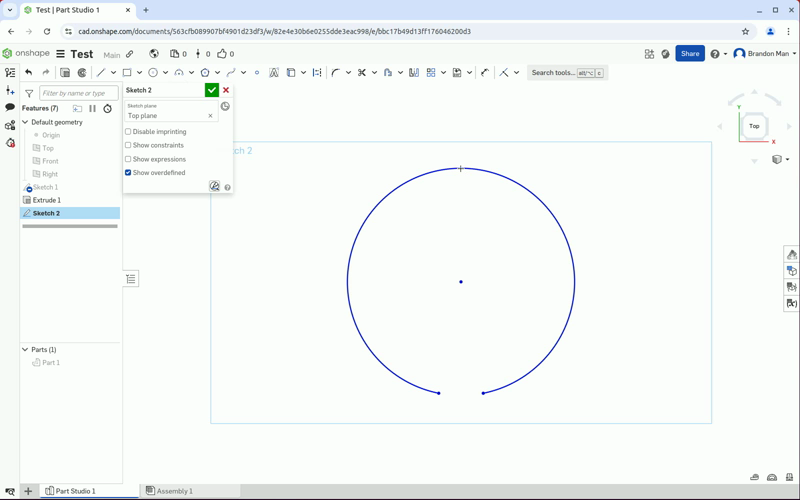
mouse_move(483, 393)
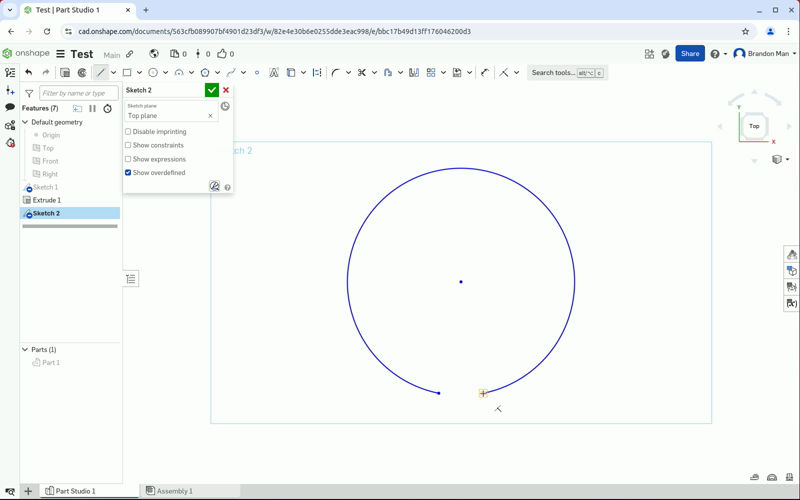
click(483, 393)
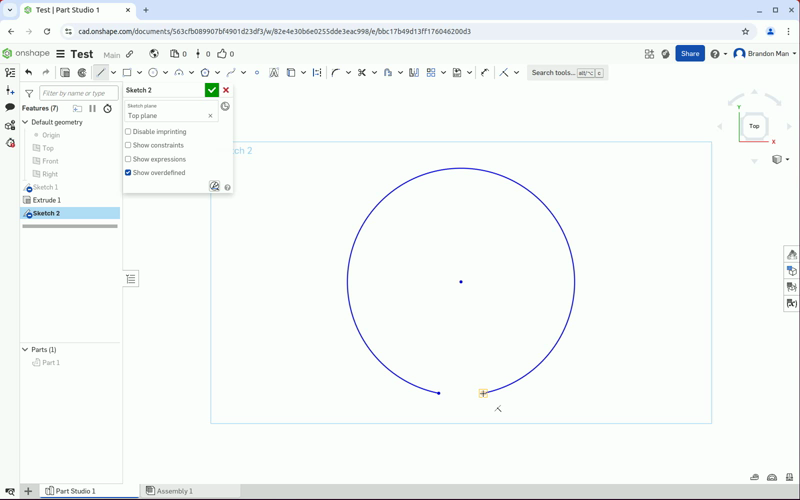
key_down(shift)
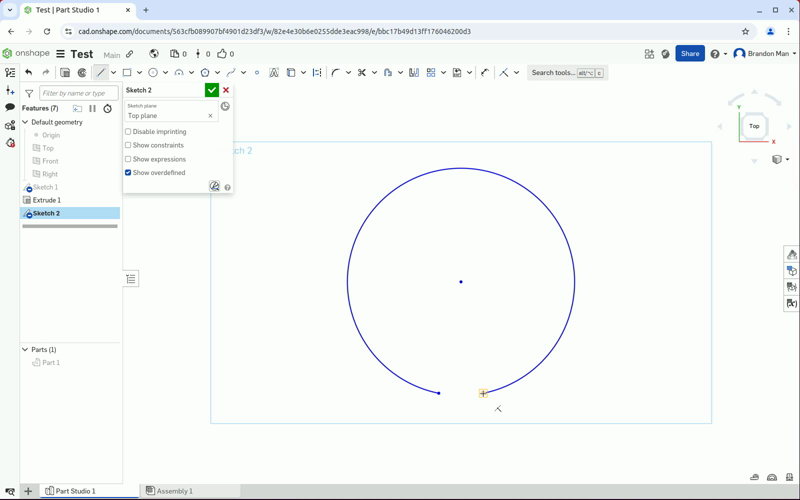
mouse_move(513, 393)
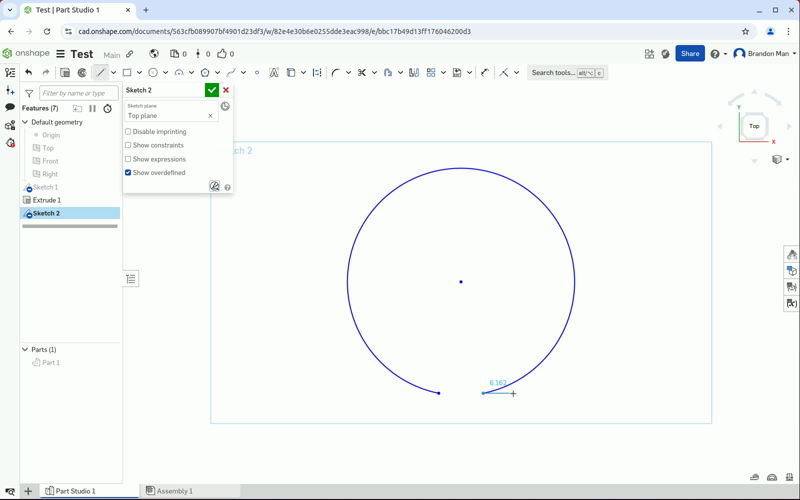
mouse_move(483, 374)
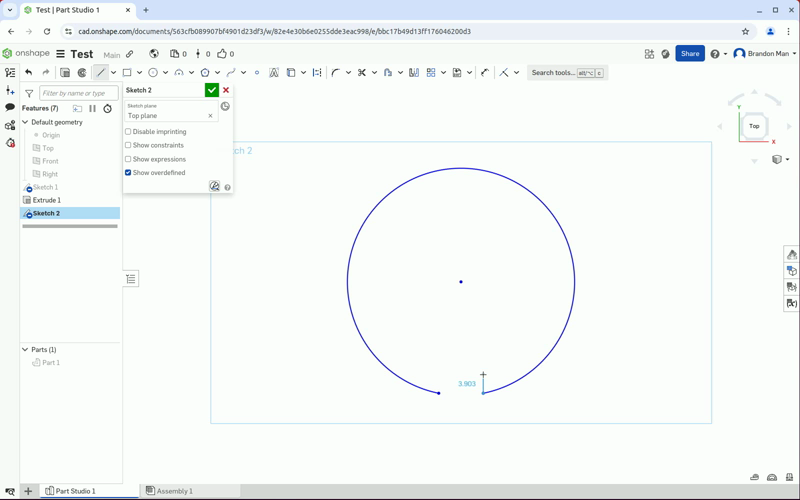
click(483, 374)
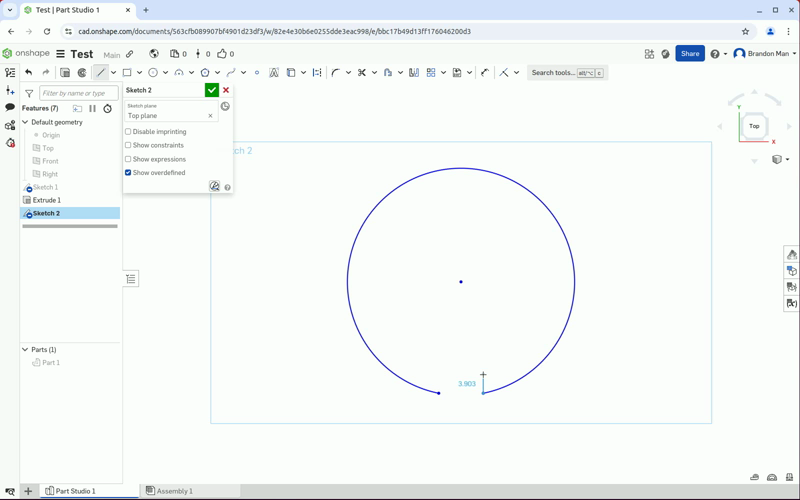
key_up(shift)
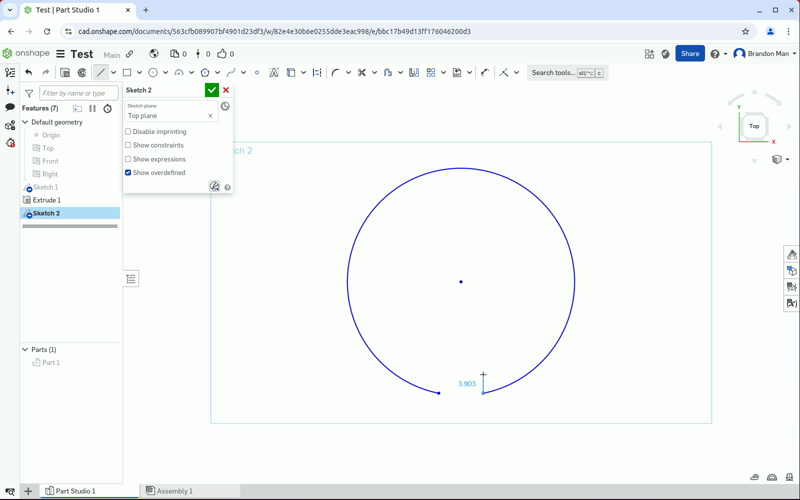
key(esc)
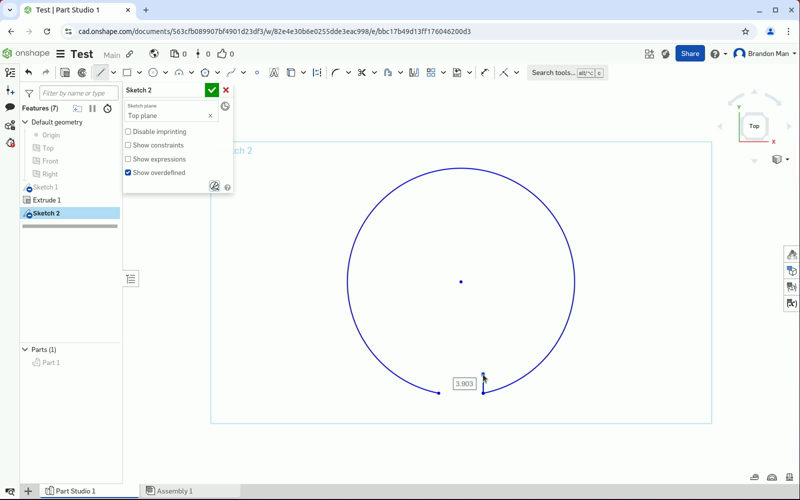
key(a)
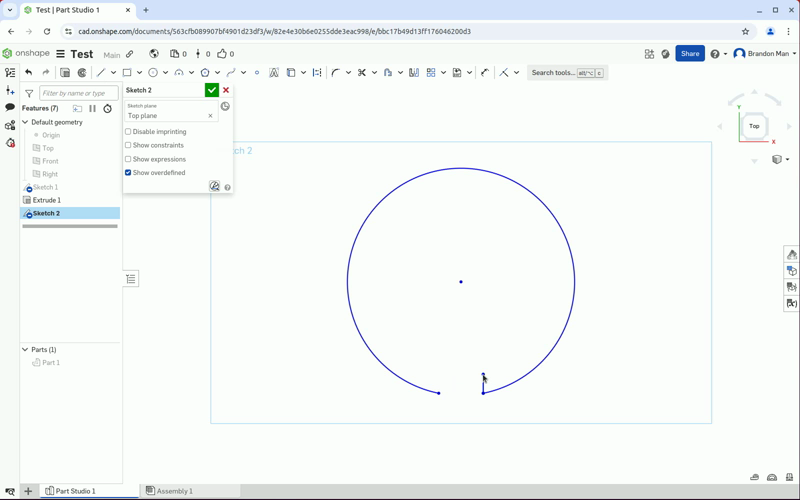
mouse_move(483, 374)
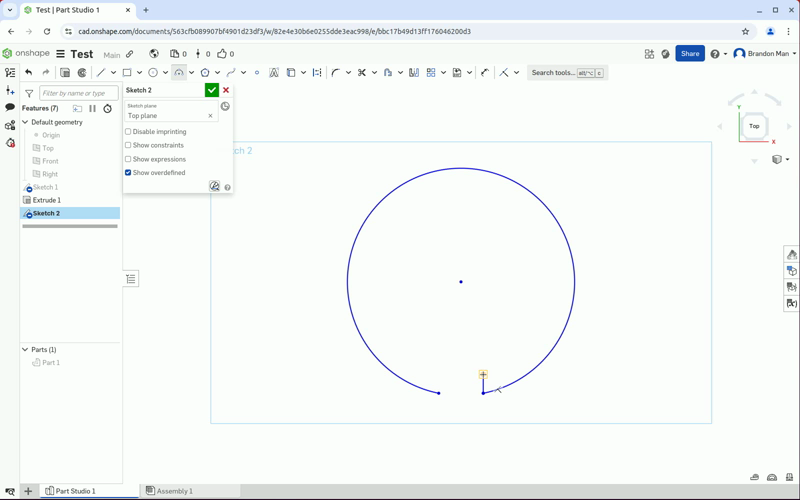
click(483, 374)
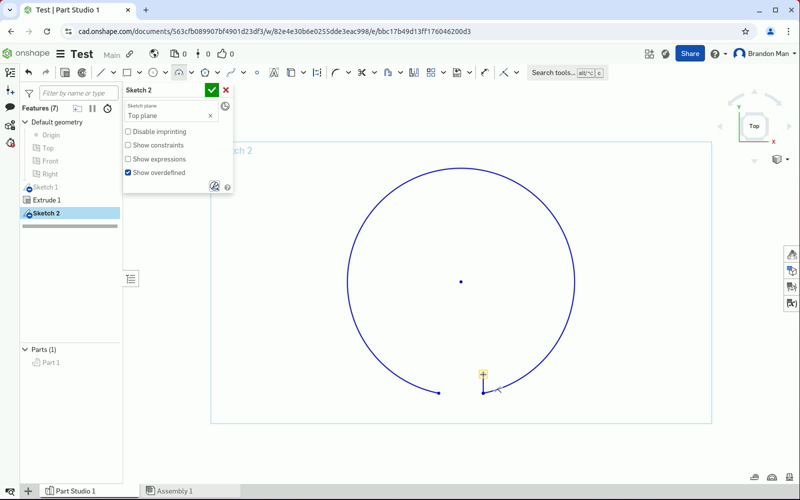
key_down(shift)
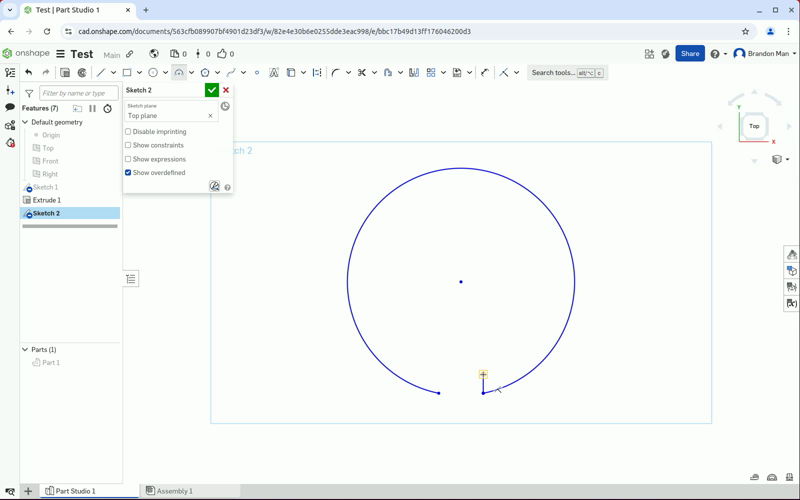
mouse_move(438, 374)
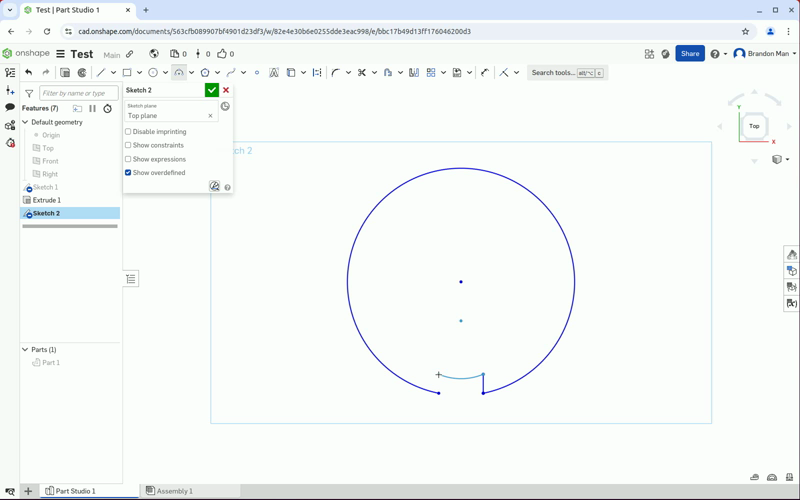
click(438, 374)
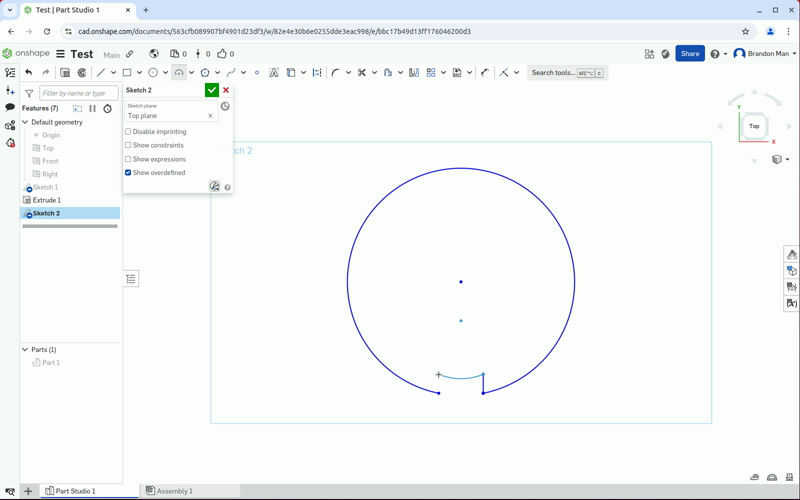
mouse_move(460, 185)
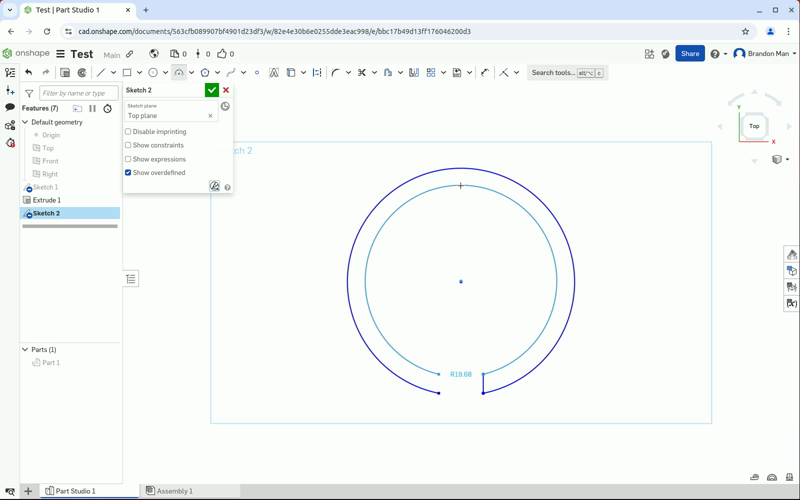
click(460, 185)
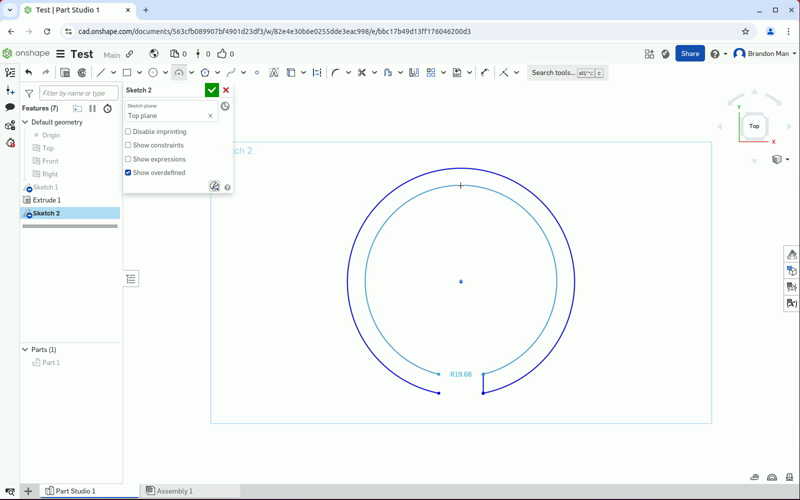
key_up(shift)
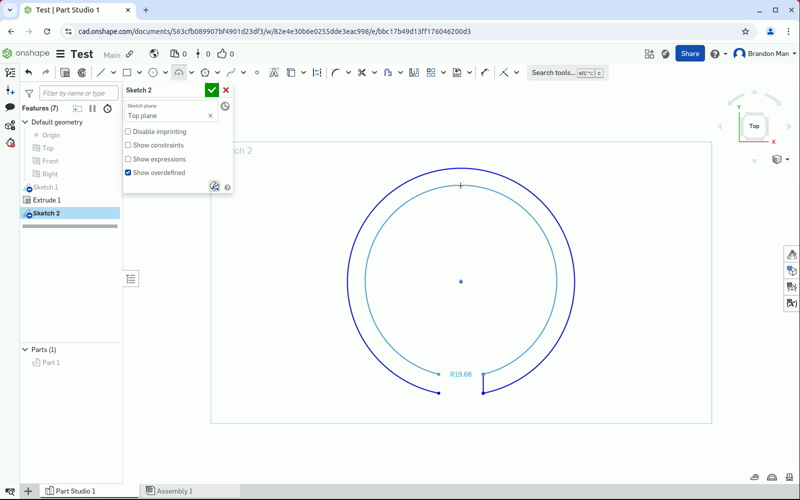
key(esc)
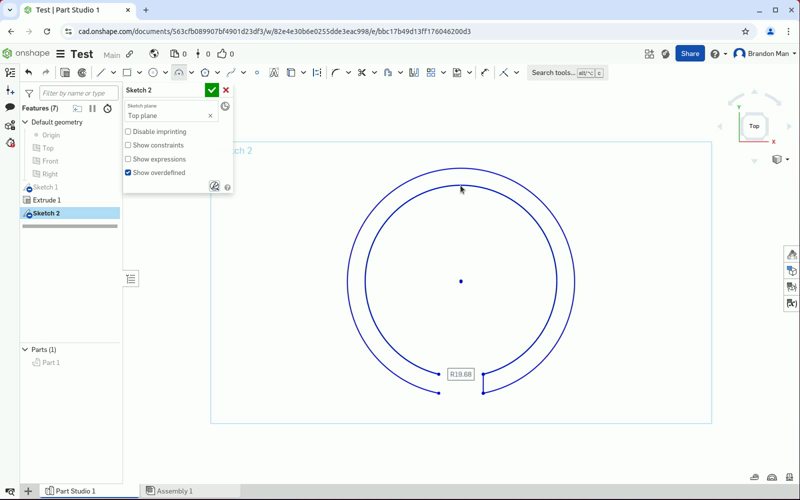
key(l)
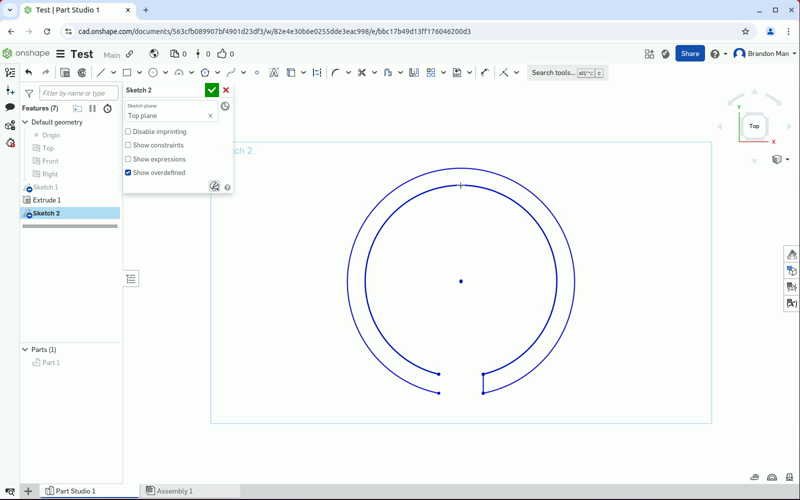
mouse_move(438, 374)
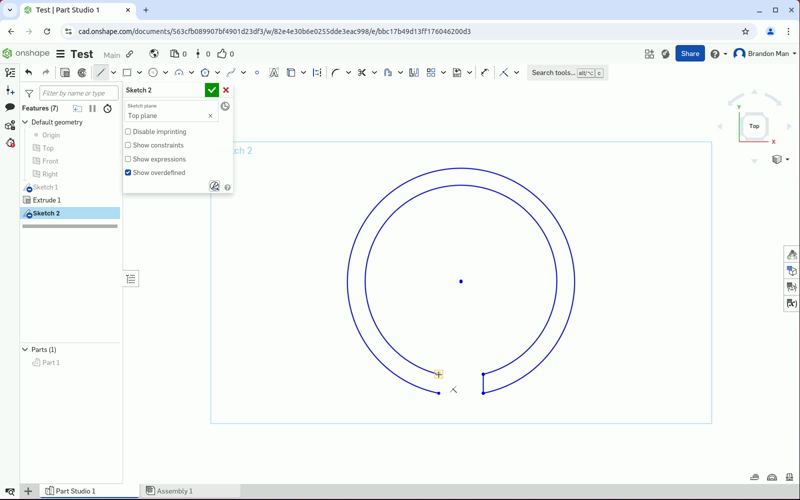
click(438, 374)
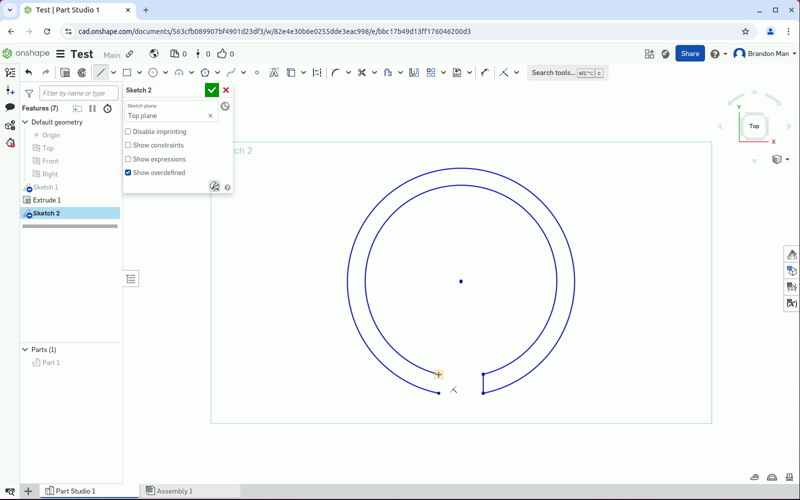
mouse_move(468, 374)
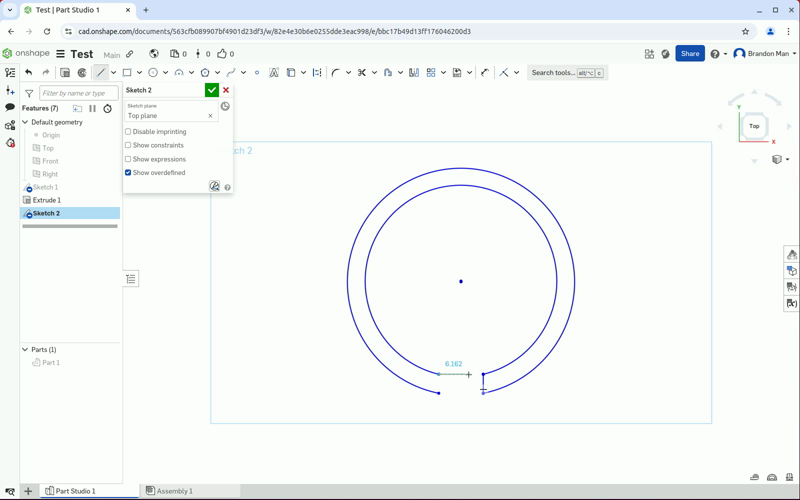
key_down(shift)
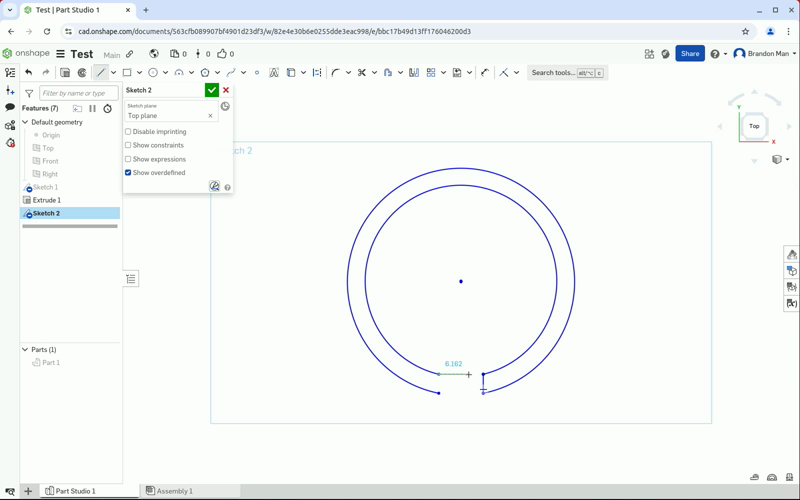
mouse_move(438, 393)
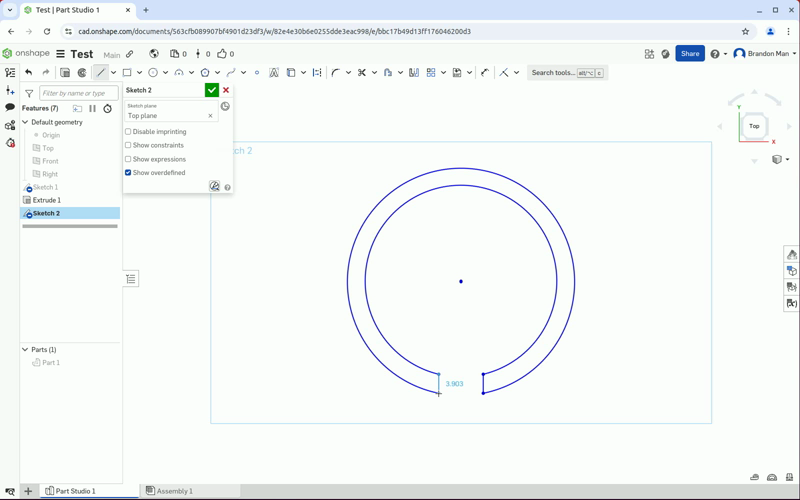
key_up(shift)
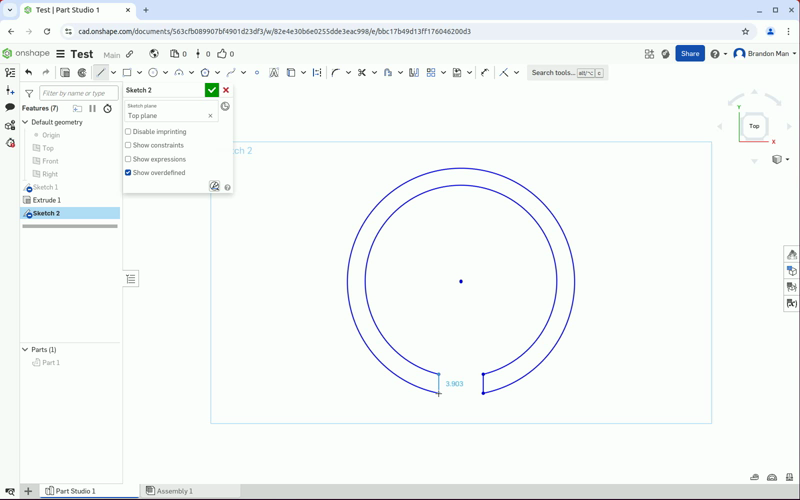
click(438, 393)
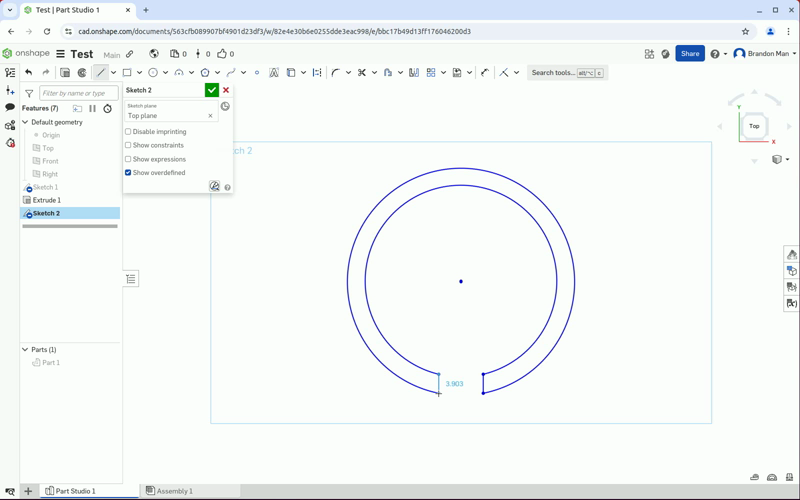
key(esc)
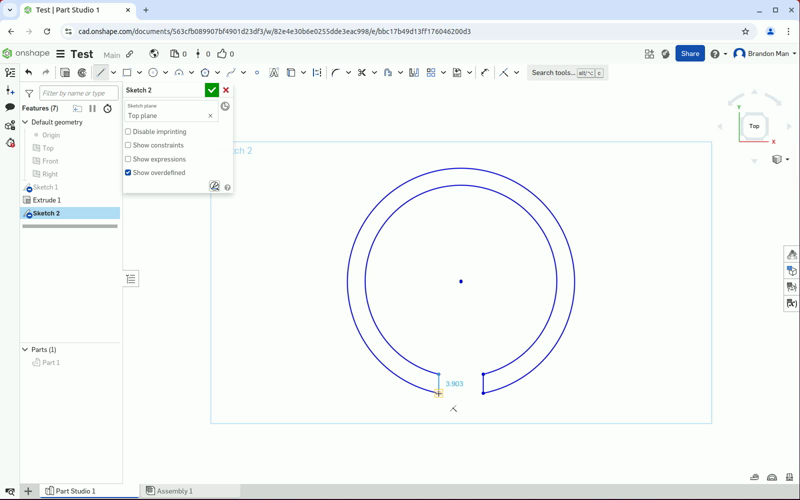
mouse_move(454, 177)
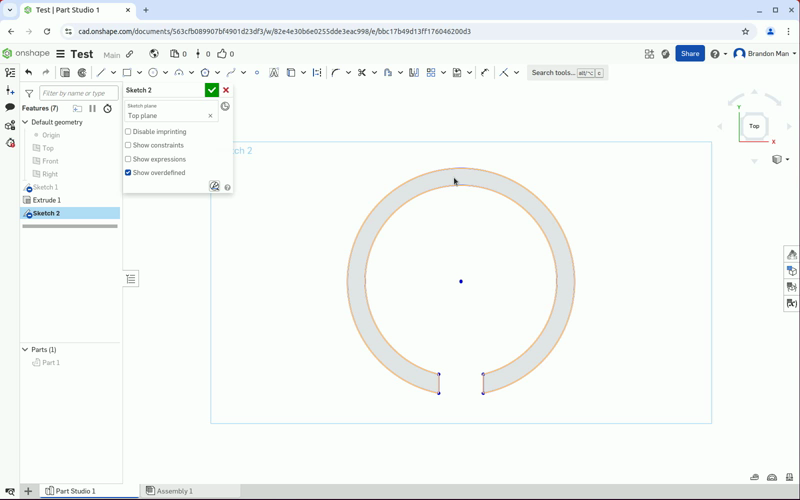
click(454, 177)
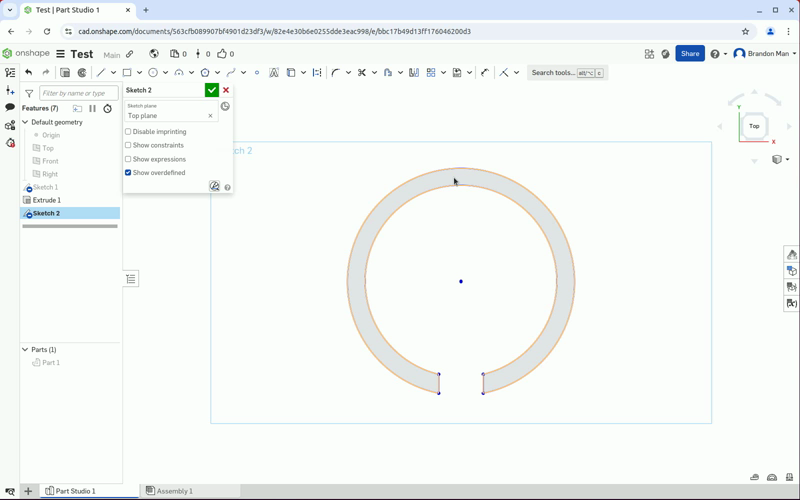
mouse_move(73, 352)
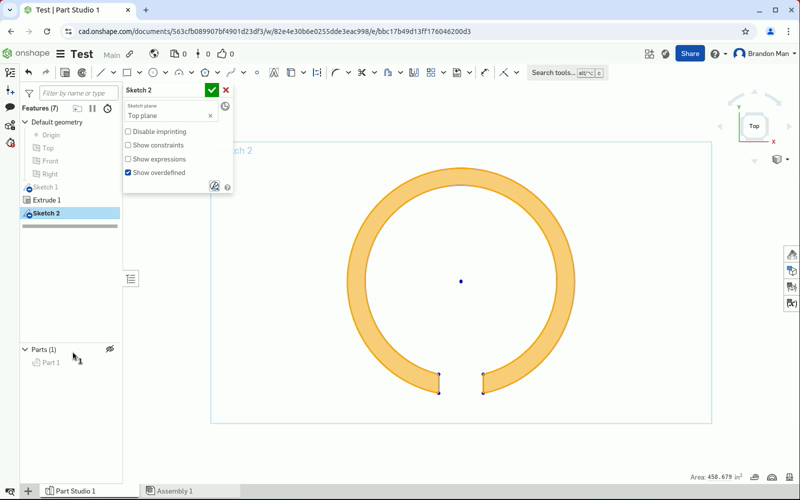
key(shift+y)
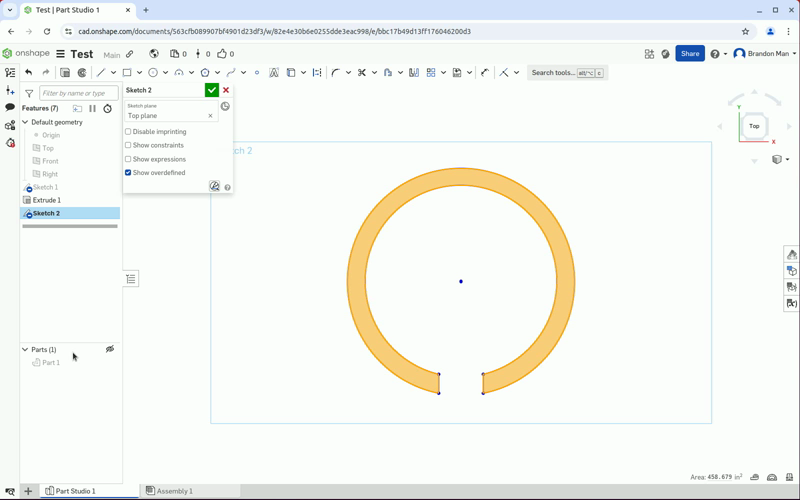
key(shift+e)
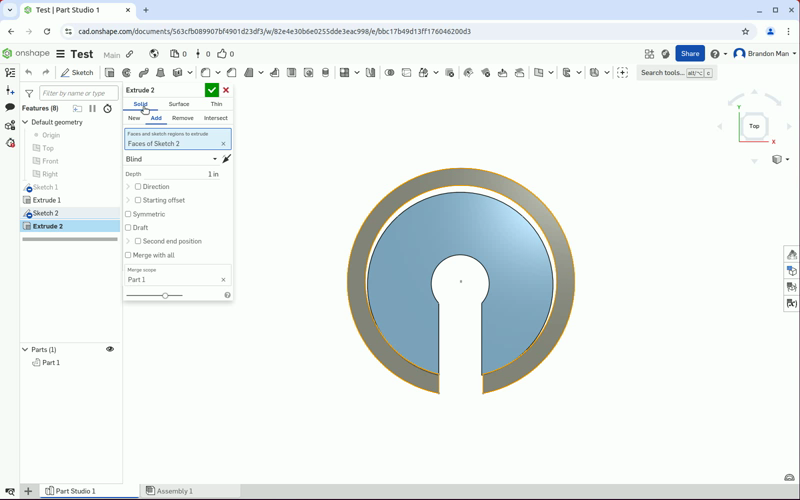
mouse_move(143, 106)
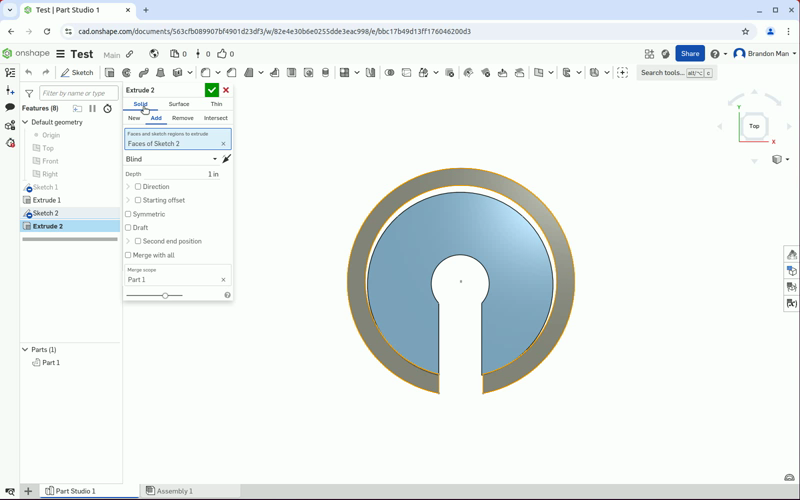
click(143, 106)
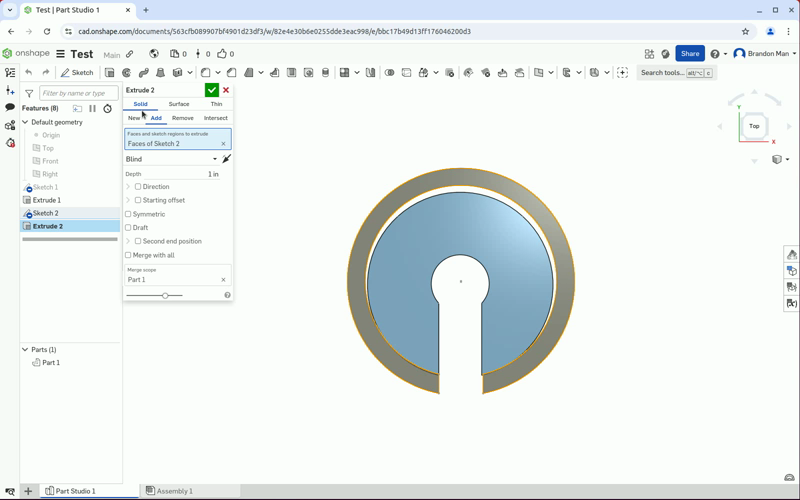
mouse_move(137, 120)
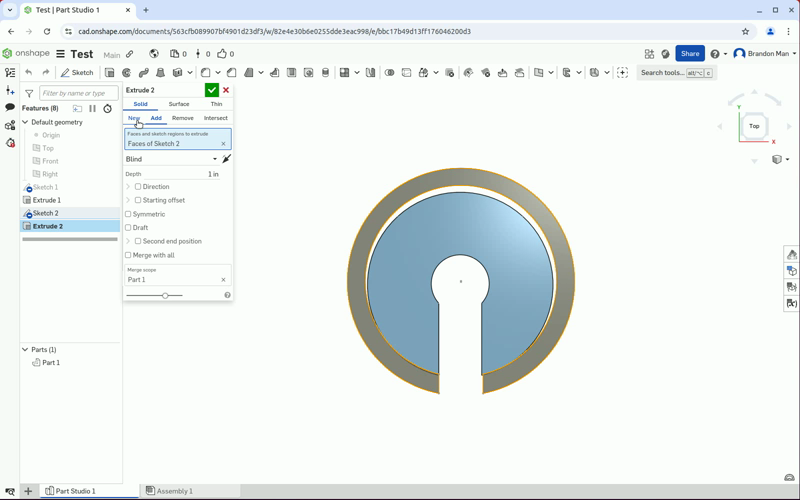
click(137, 120)
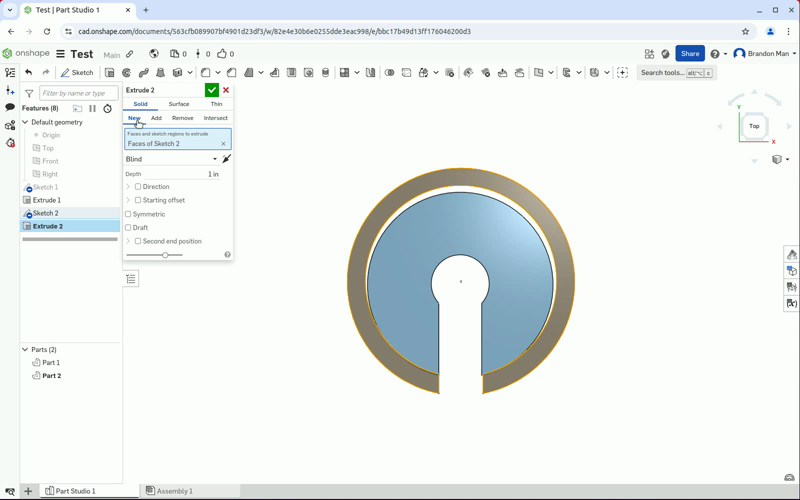
key(tab, 4)
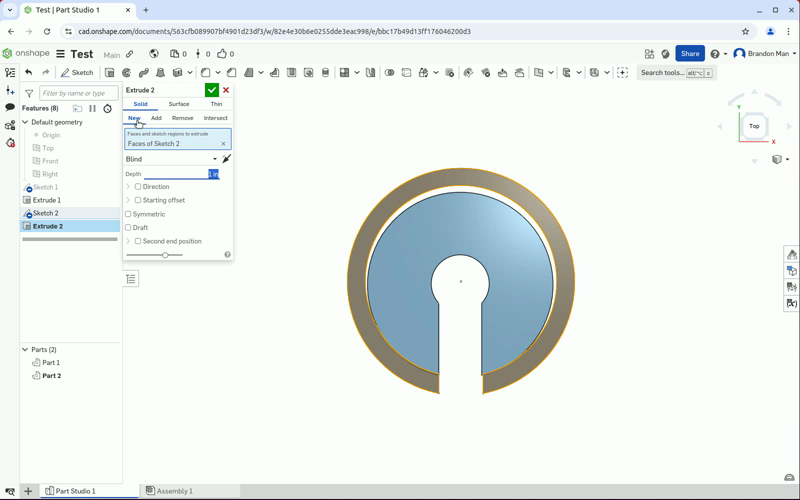
text(1.204)
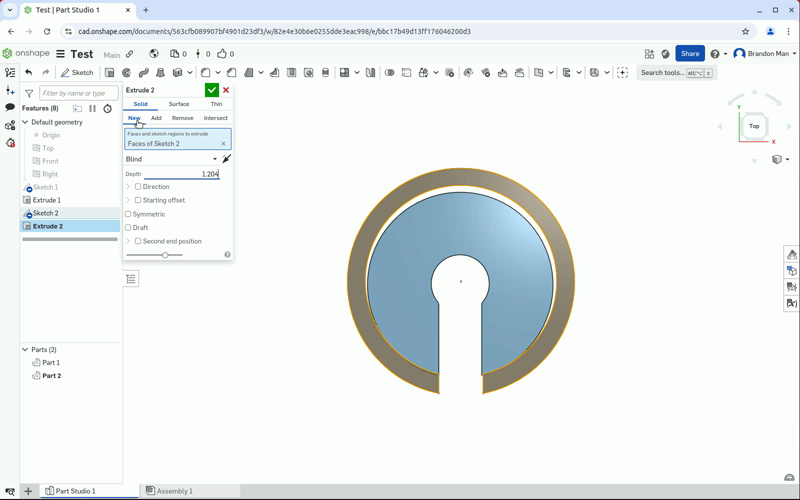
key(enter)
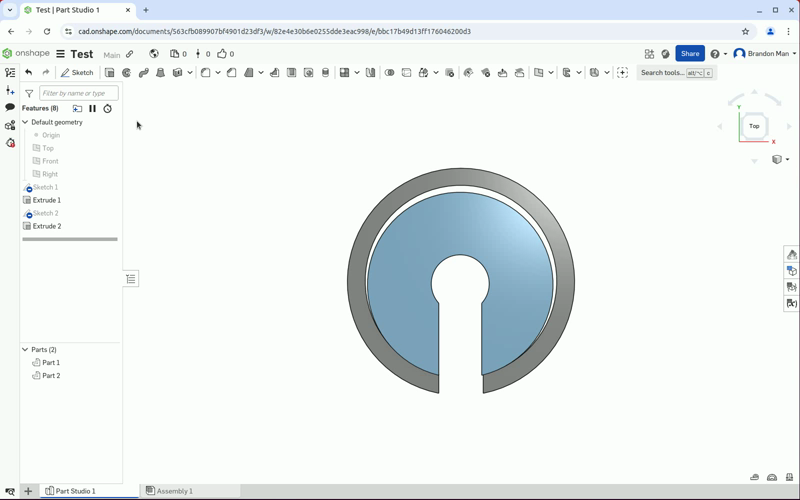
key(shift+h)
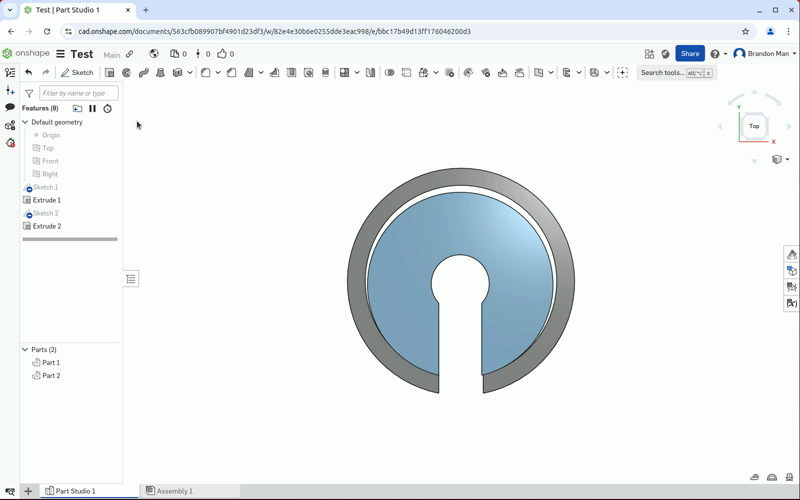
key(shift+h)
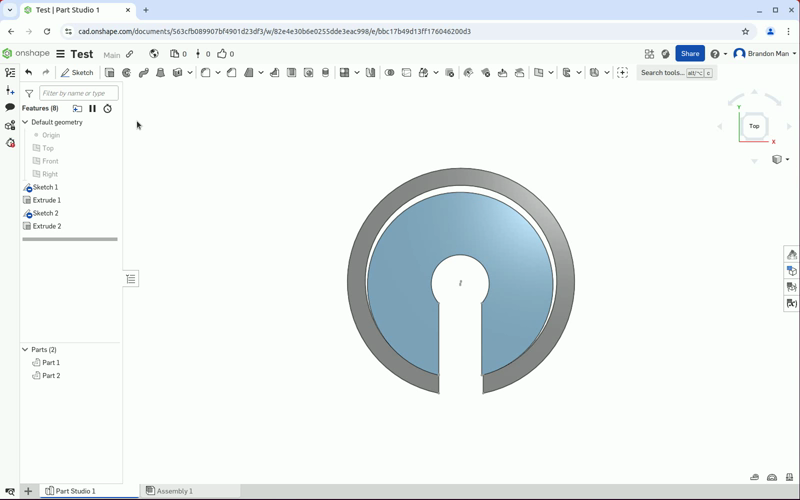
key(shift+7)
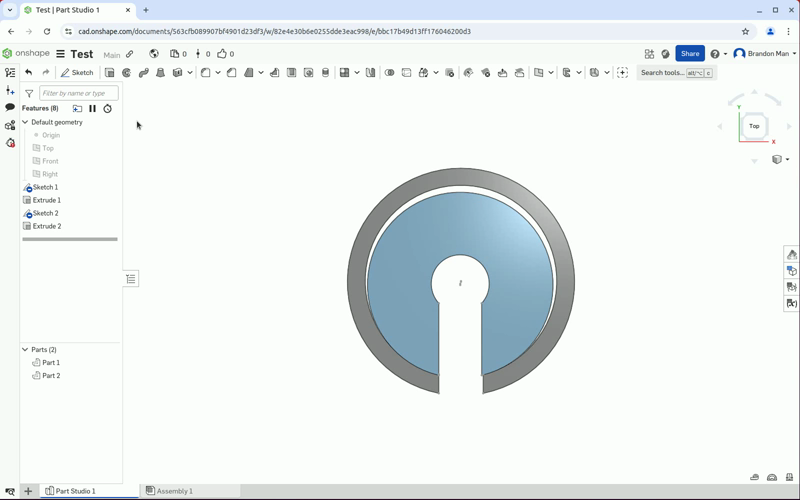
key(up, 3)
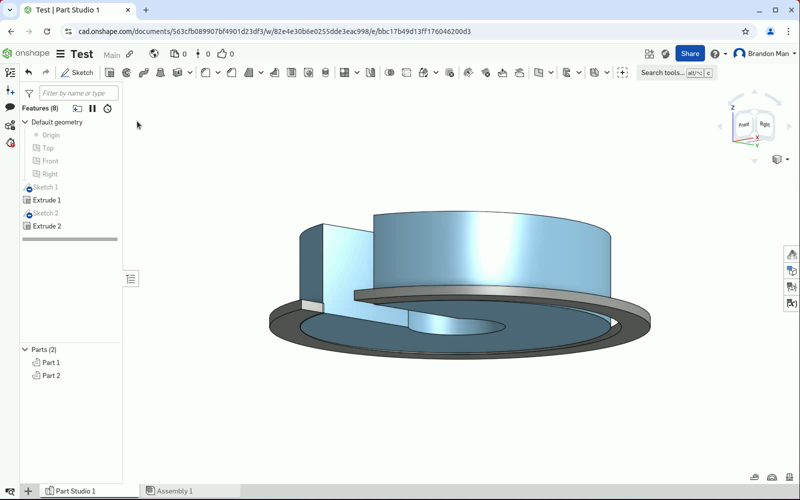
key(left, 3)
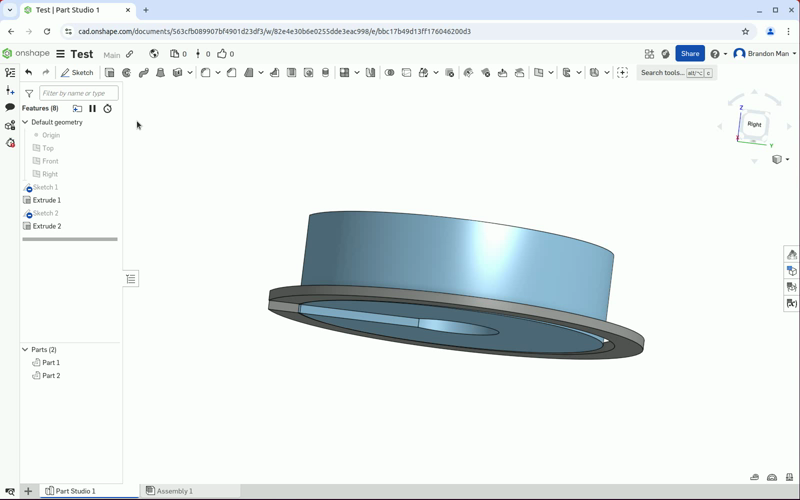
key(right, 3)
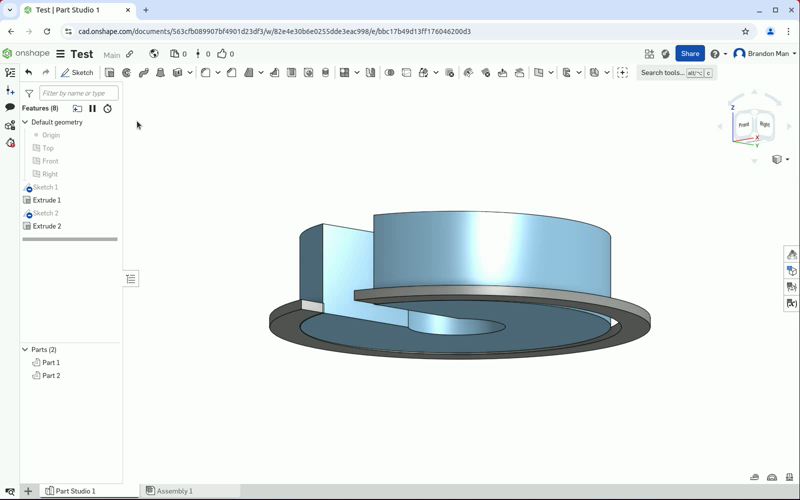
key(down, 3)
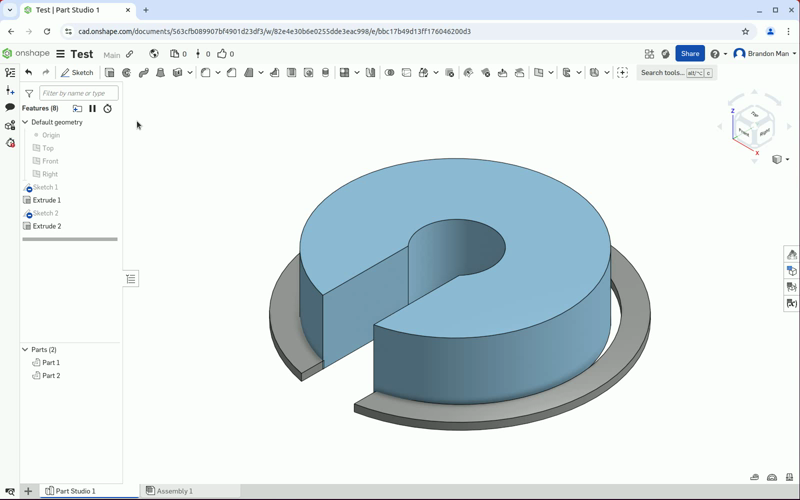
mouse_move(73, 189)
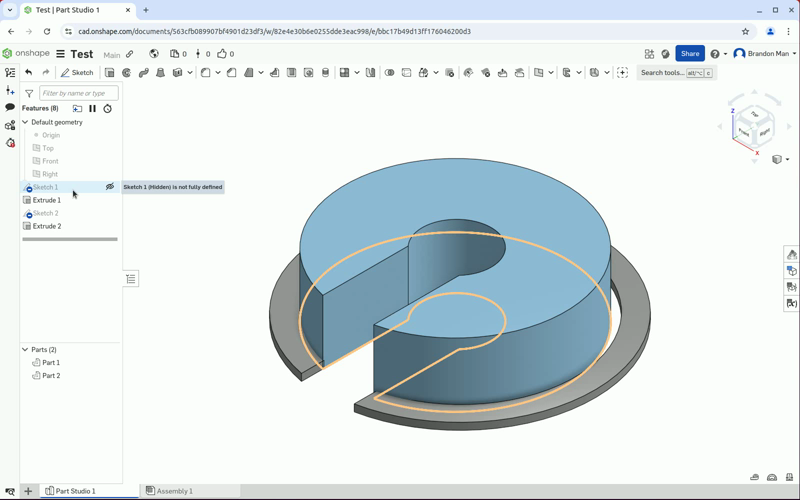
click(73, 189)